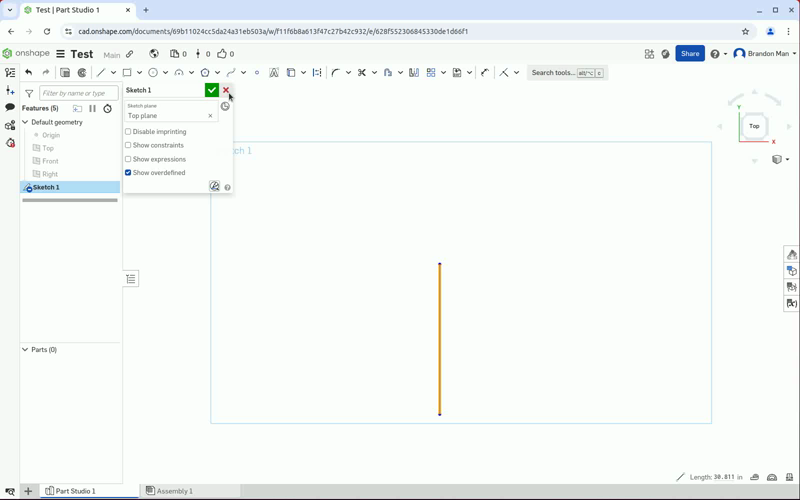
key(shift+h)
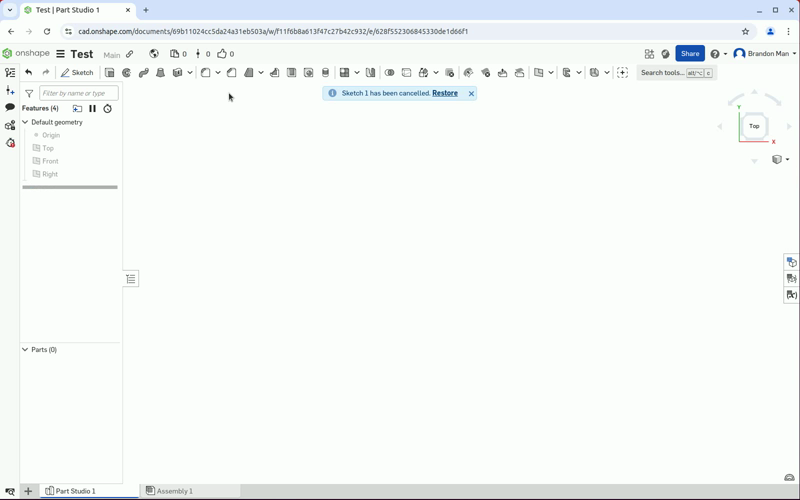
mouse_move(73, 352)
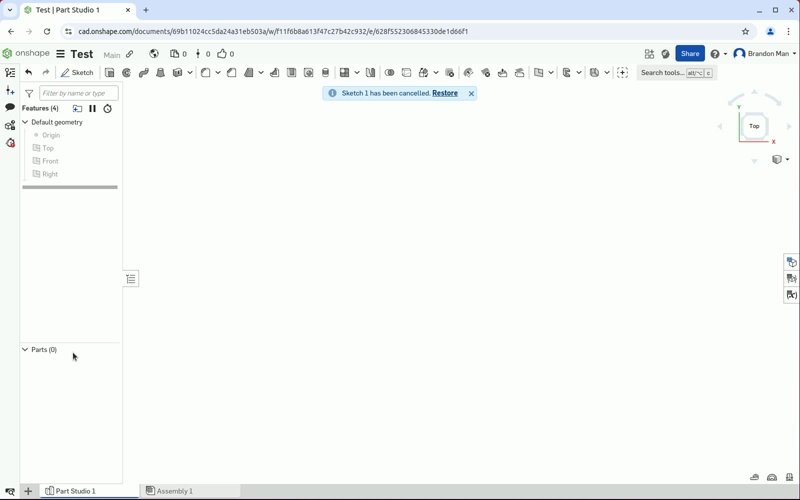
key(y)
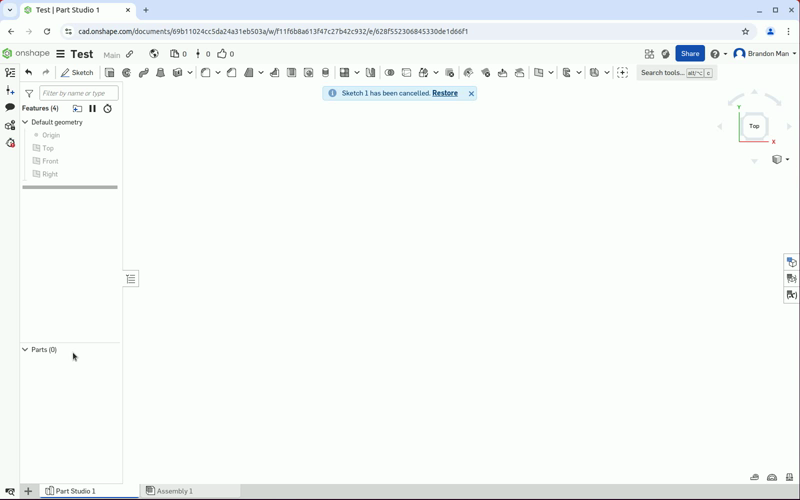
key(shift+p)
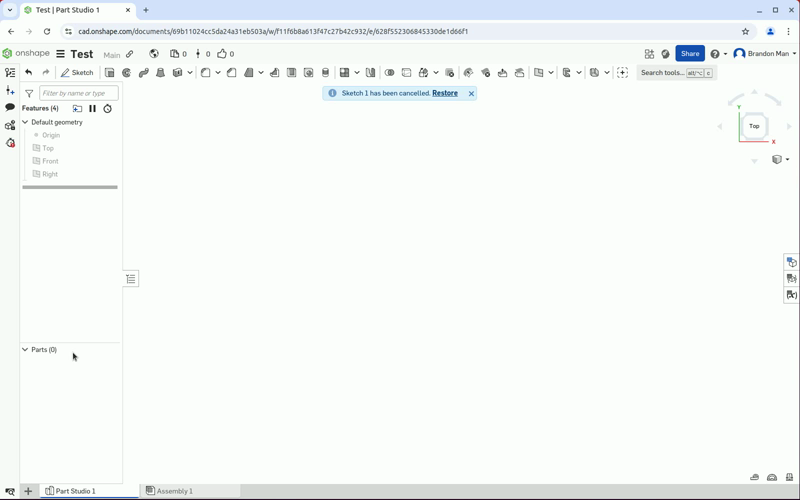
key(space)
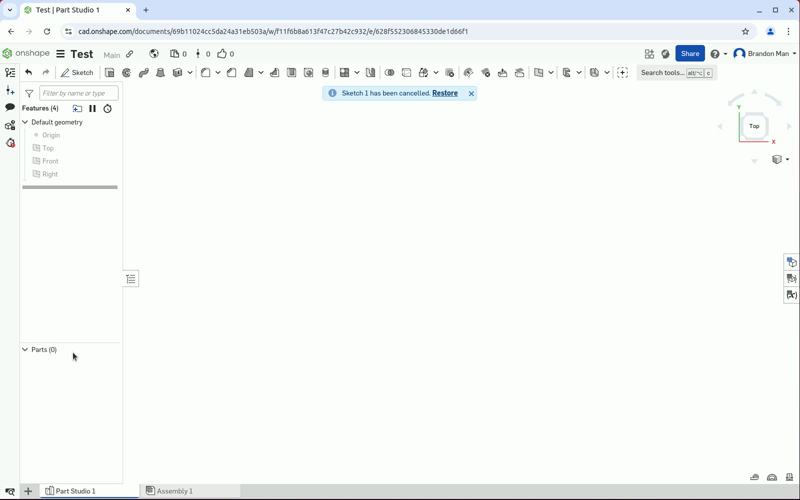
key_down(shift)
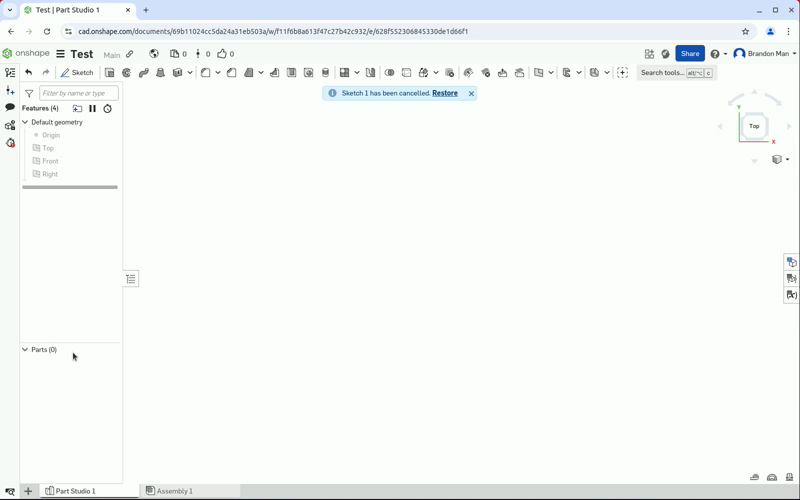
key(up)
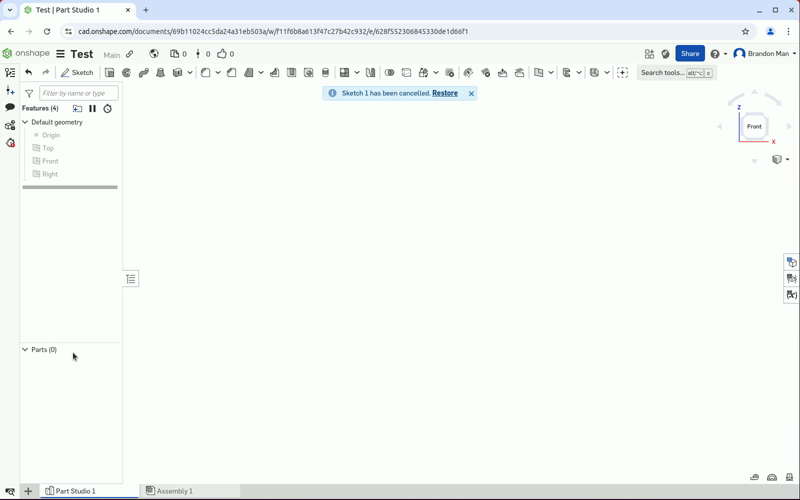
key_up(shift)
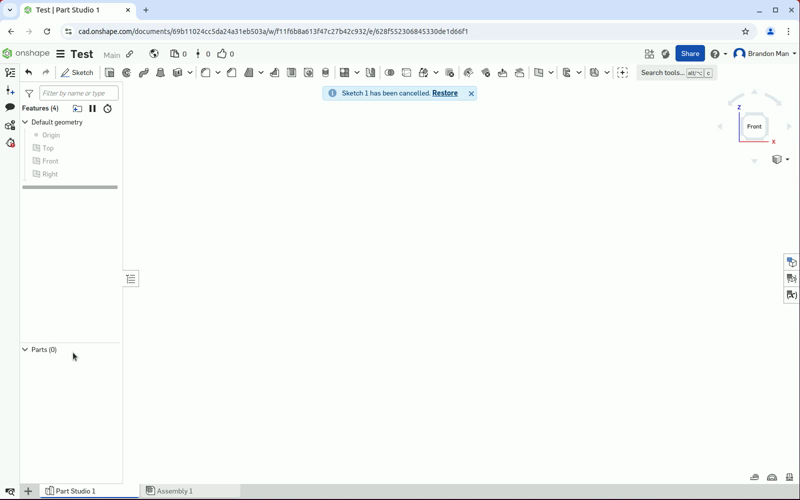
mouse_move(73, 352)
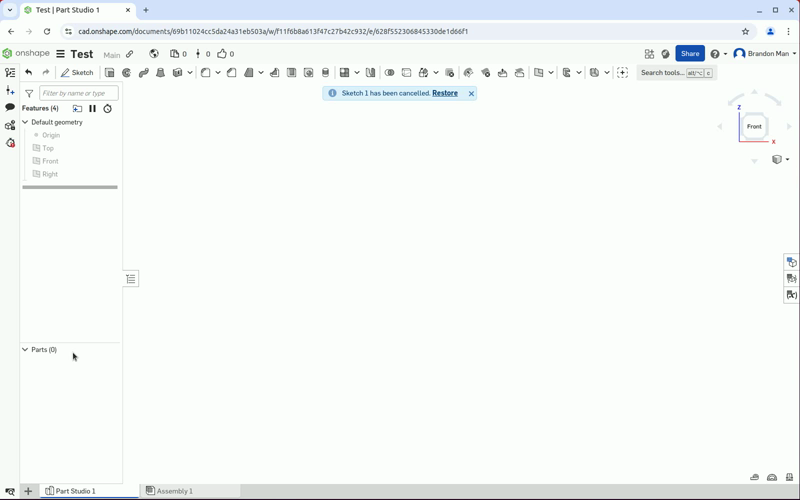
key(shift+y)
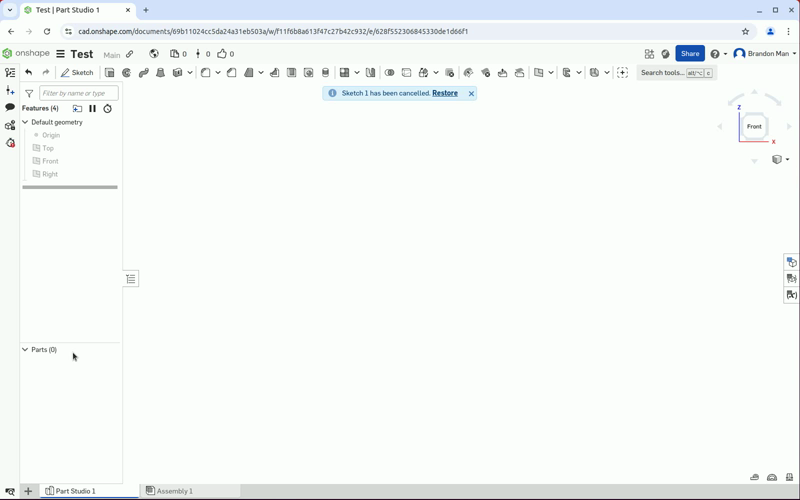
key(shift+s)
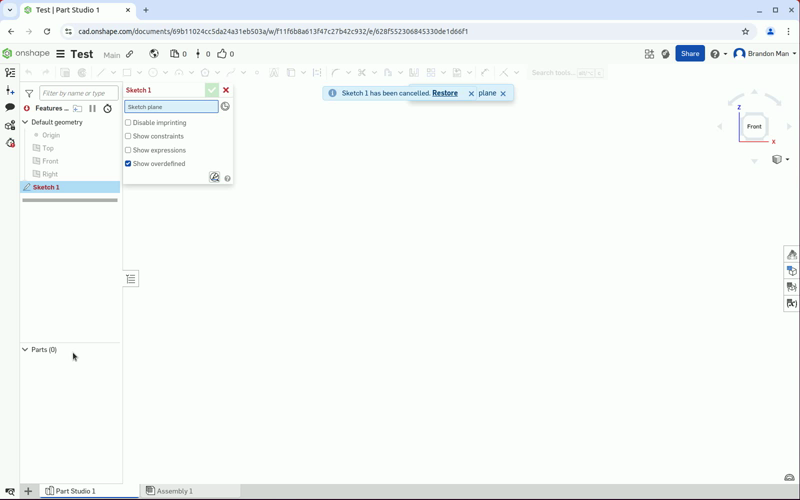
mouse_move(73, 163)
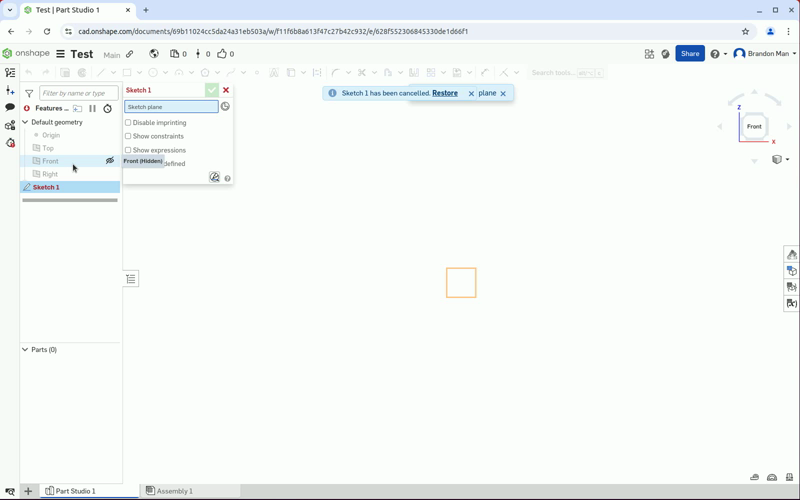
click(73, 163)
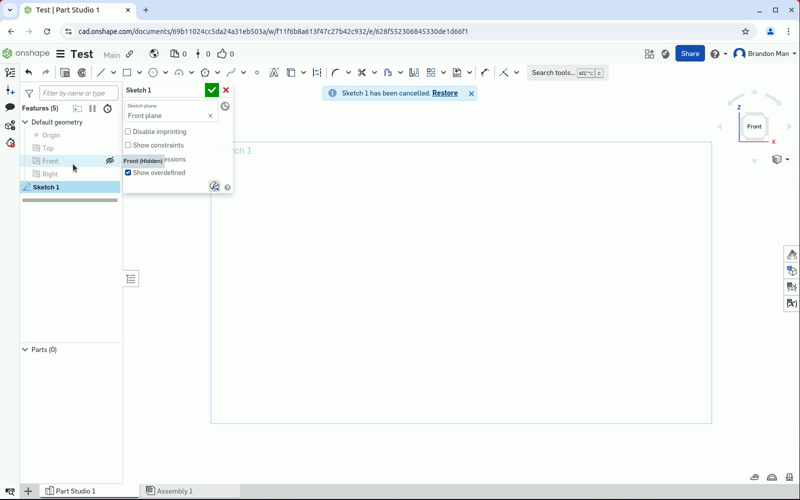
mouse_move(73, 352)
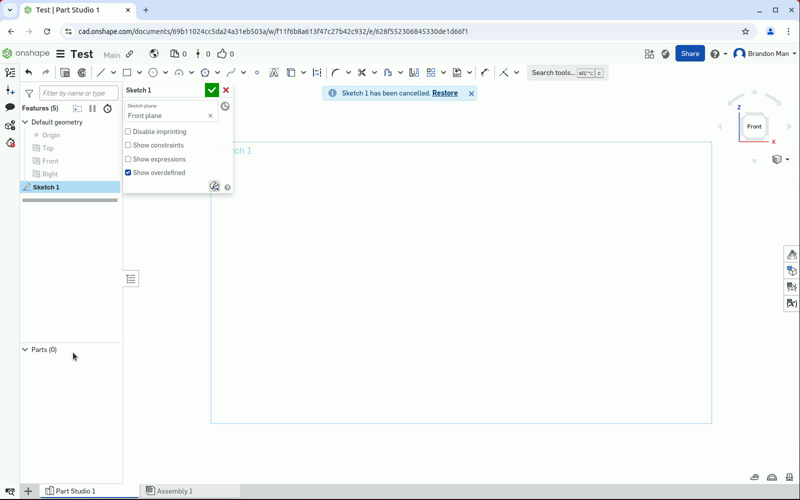
key(y)
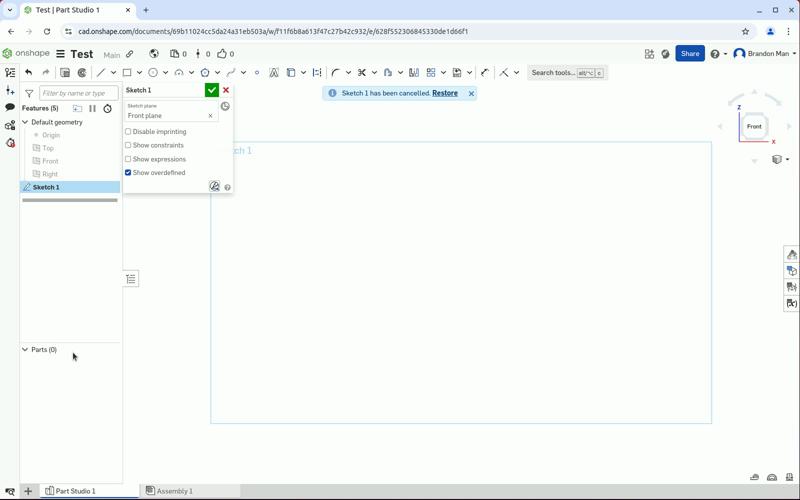
key(l)
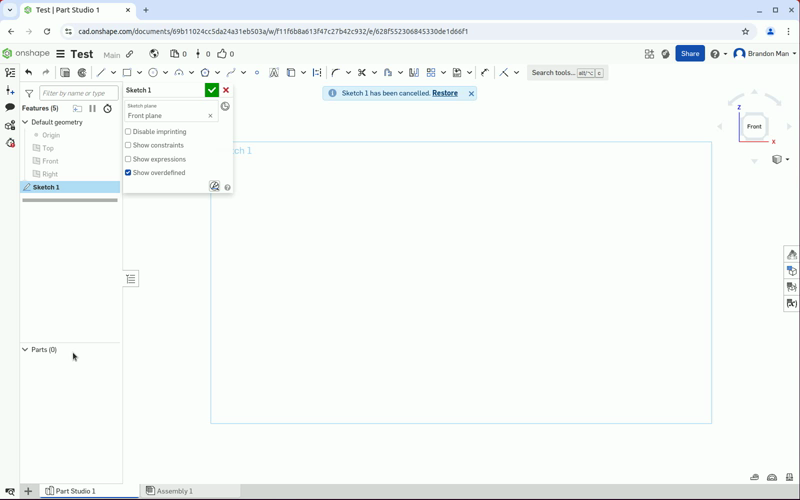
key_down(shift)
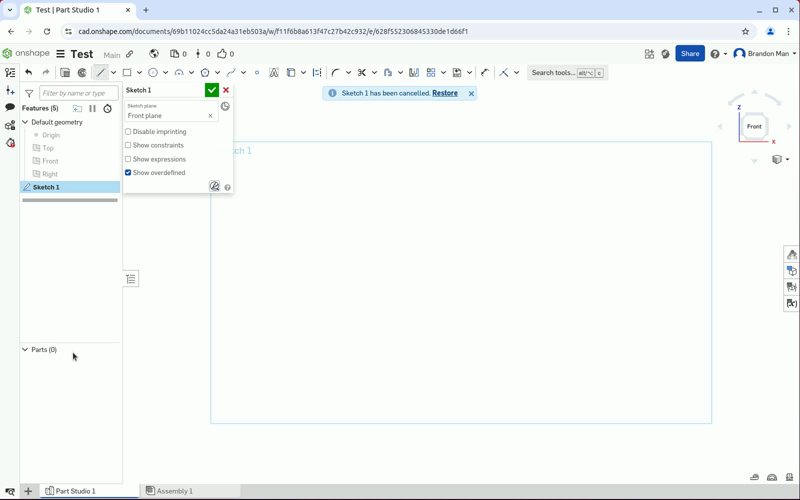
mouse_move(352, 346)
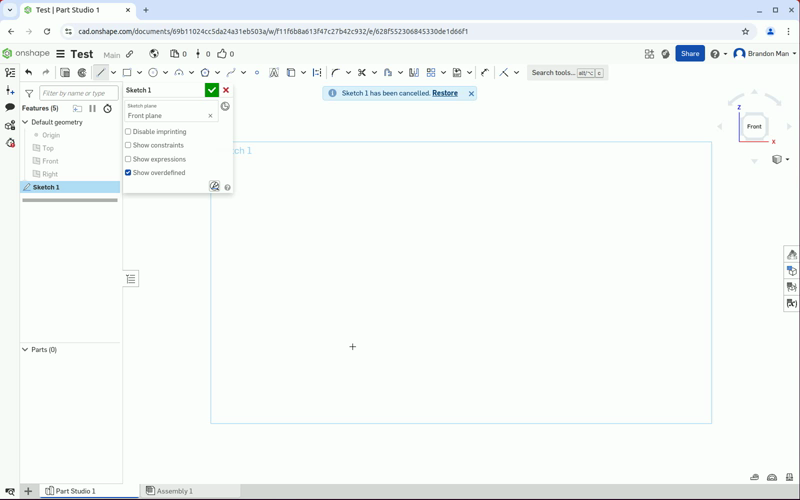
click(352, 346)
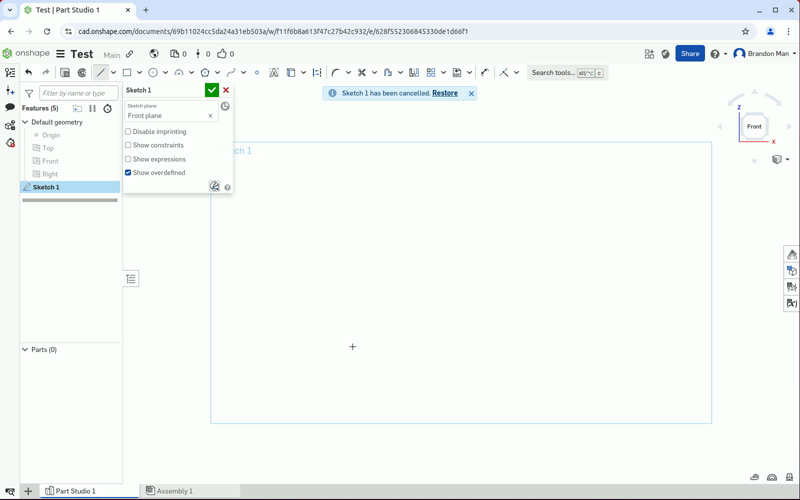
key_up(shift)
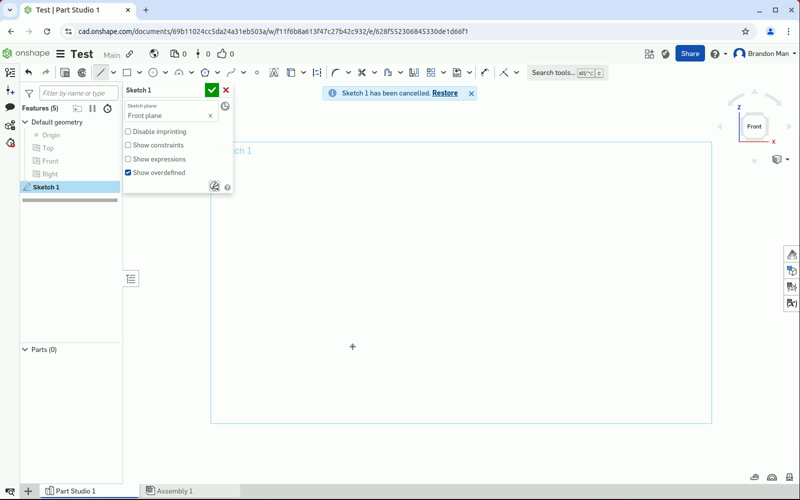
key_down(shift)
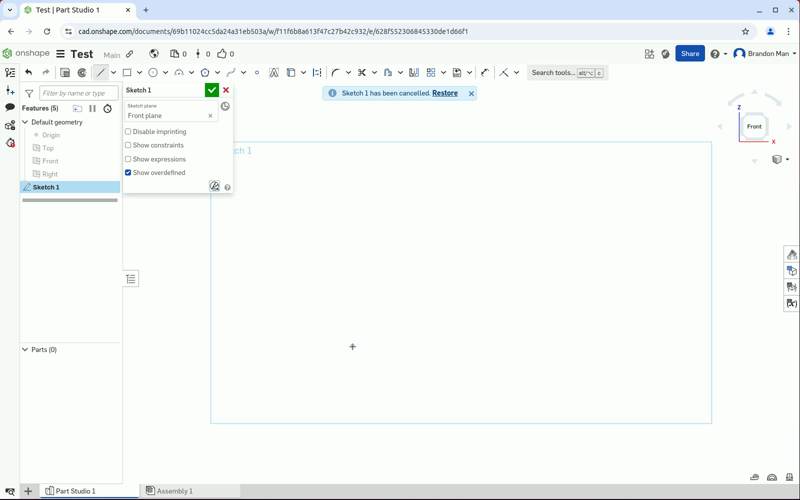
mouse_move(567, 346)
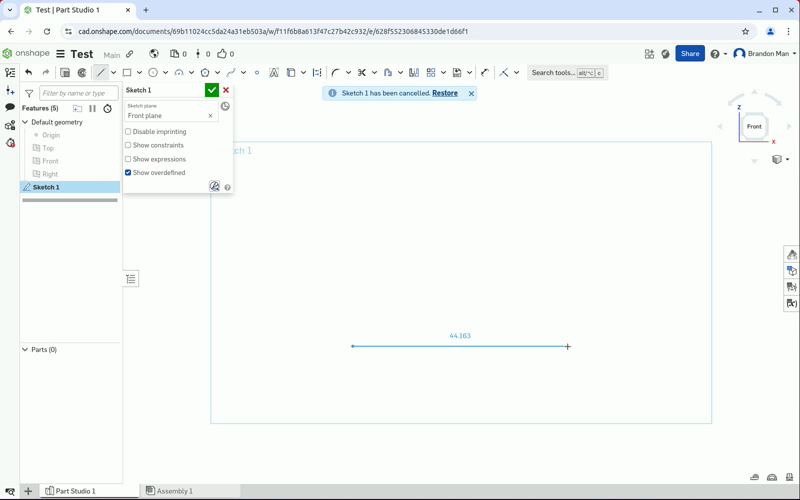
click(567, 346)
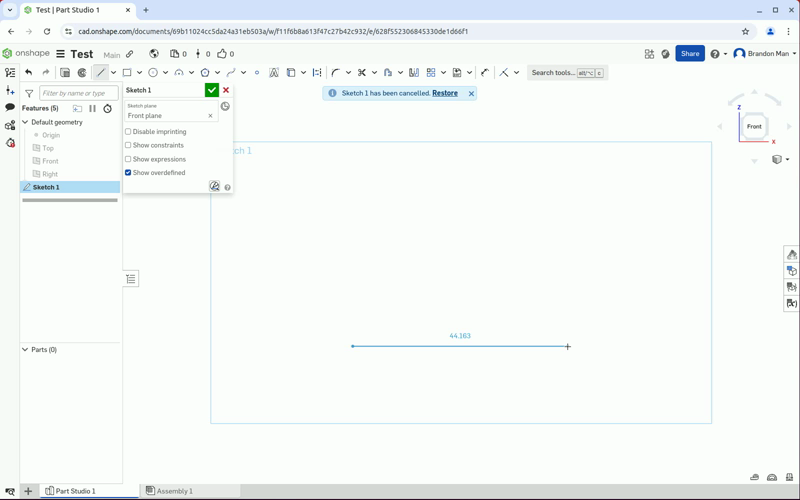
key_up(shift)
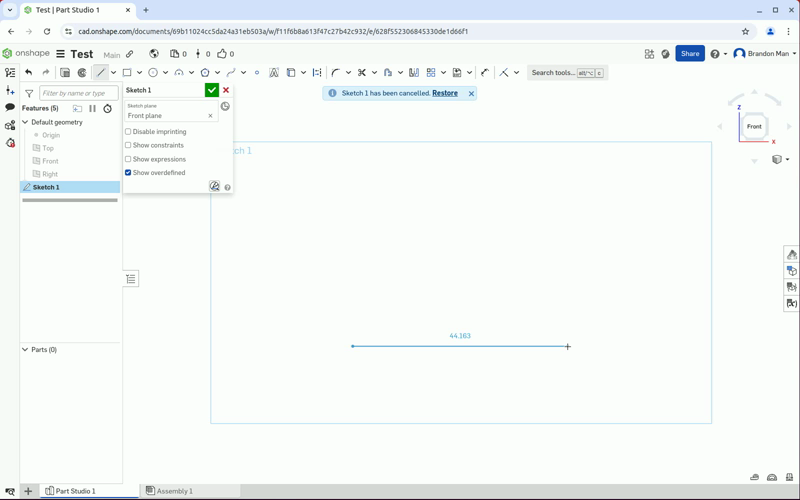
key_down(shift)
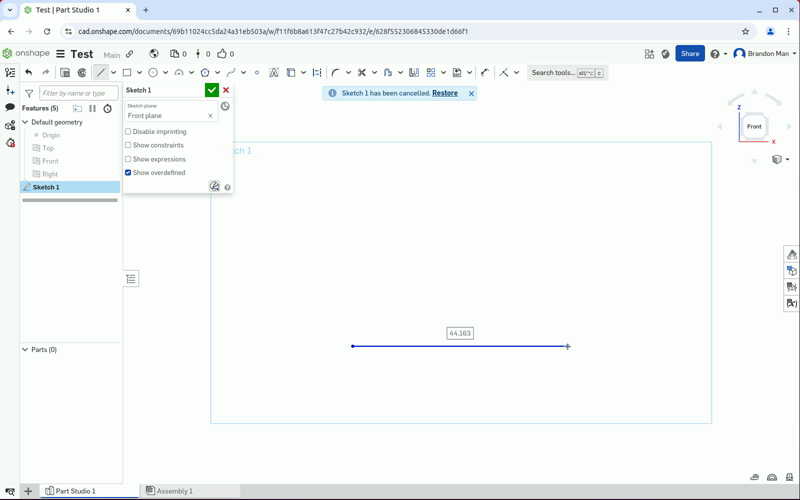
mouse_move(567, 219)
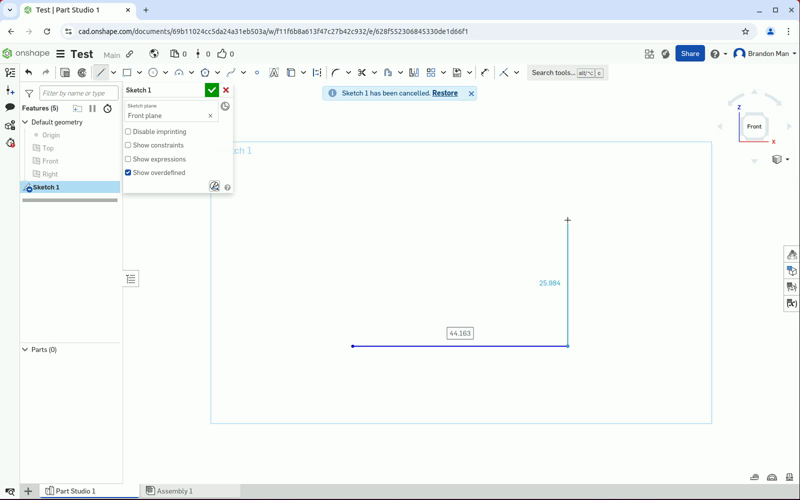
click(567, 219)
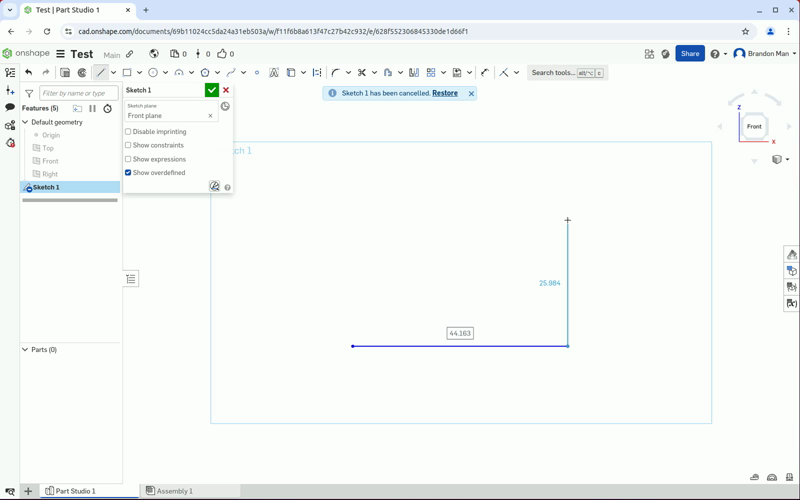
key_up(shift)
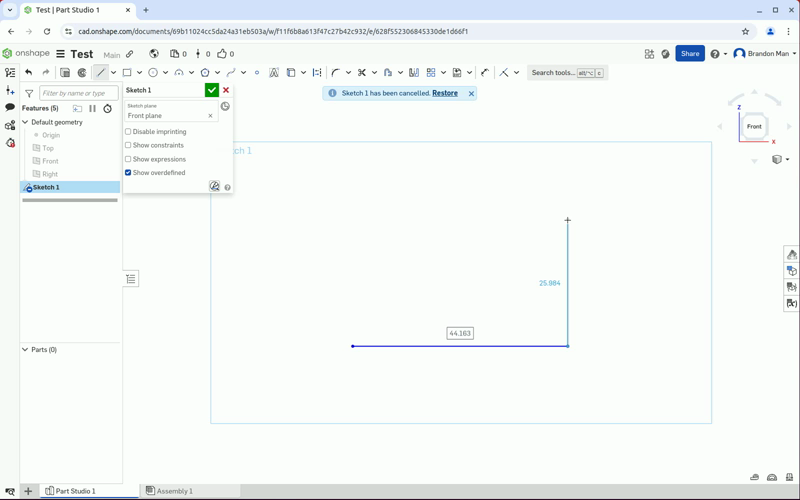
key_down(shift)
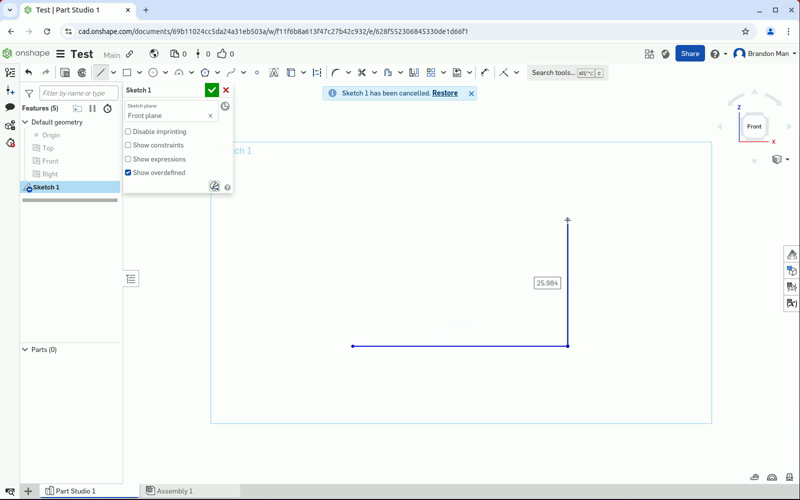
mouse_move(352, 219)
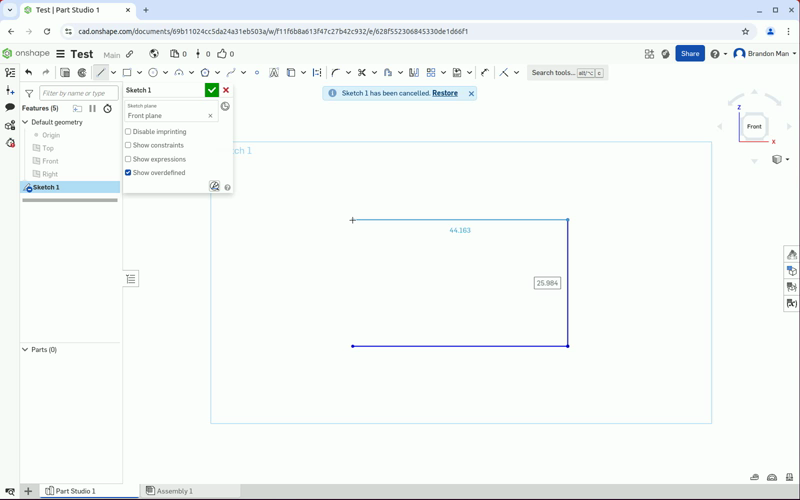
click(352, 219)
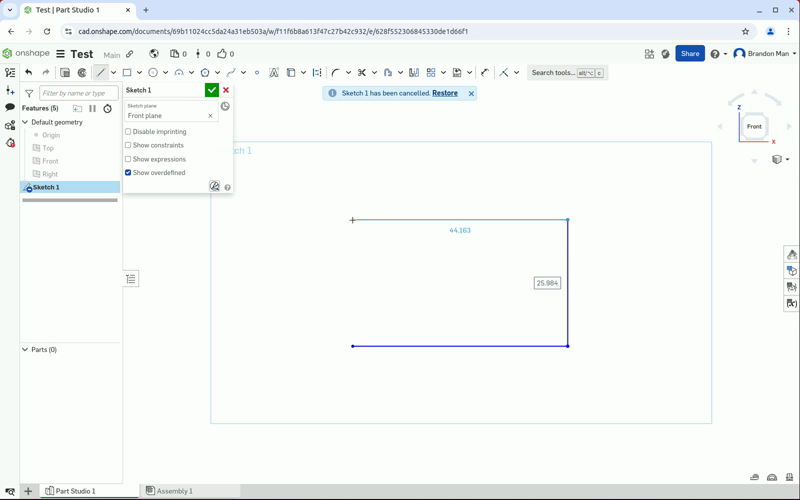
key_up(shift)
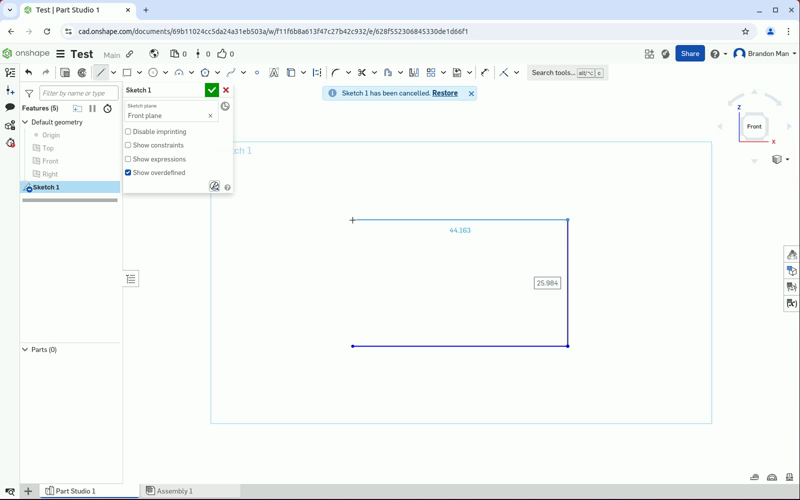
key_down(shift)
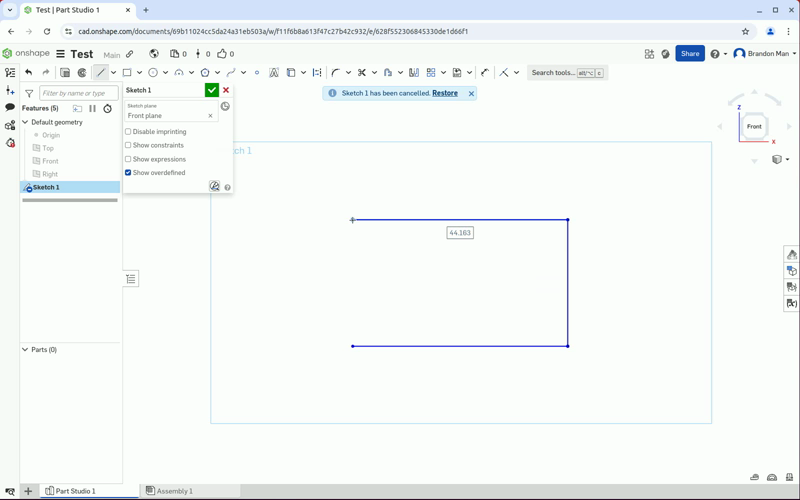
mouse_move(352, 346)
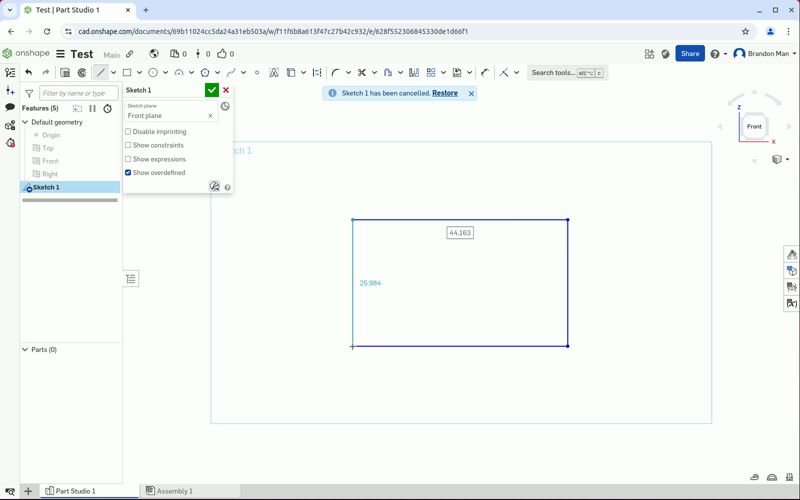
key_up(shift)
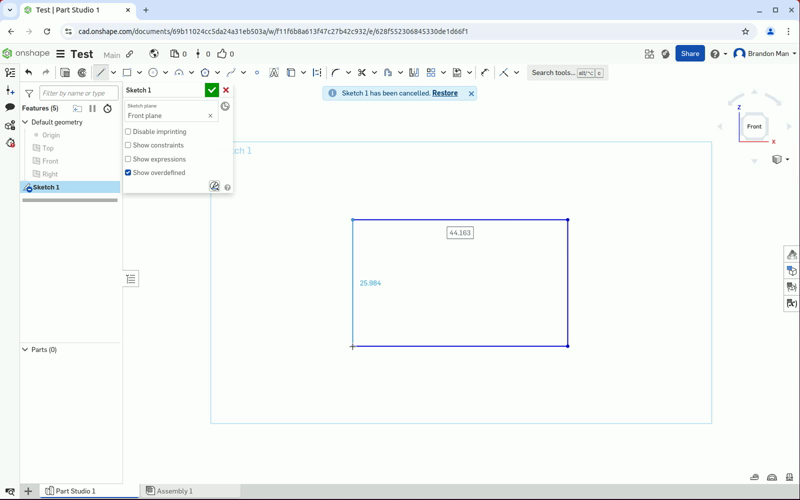
click(352, 346)
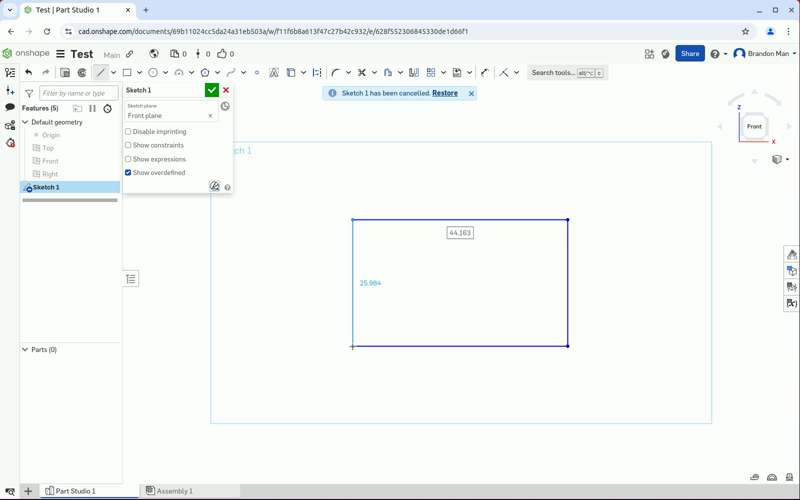
key(esc)
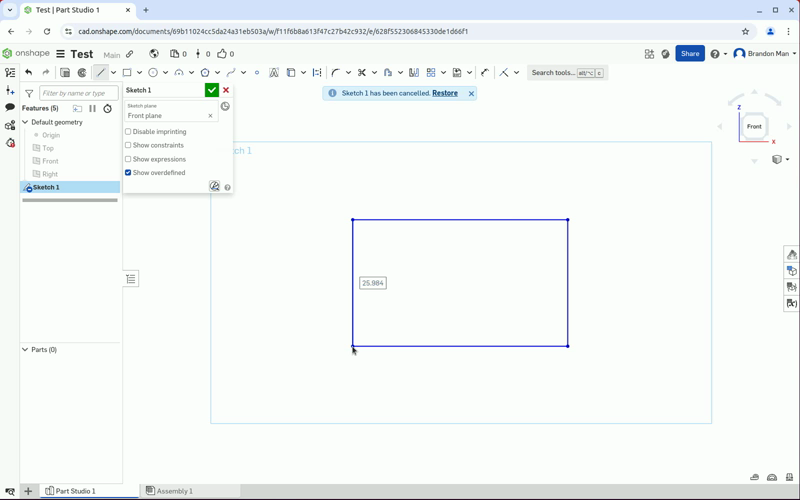
mouse_move(474, 317)
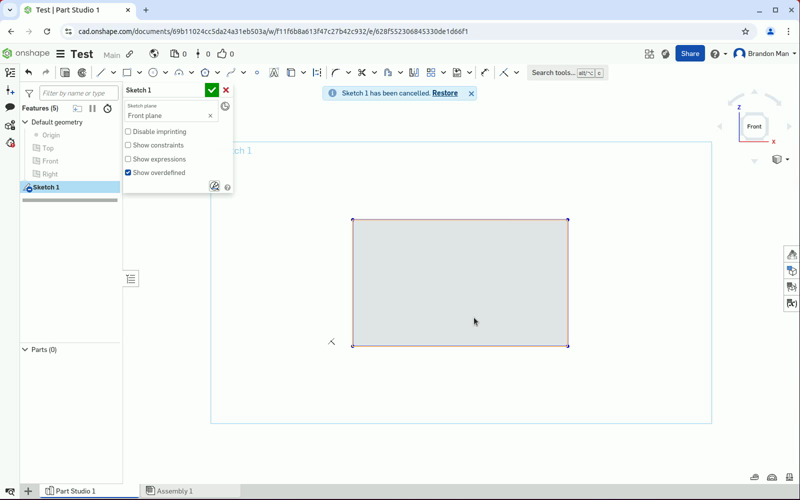
click(474, 317)
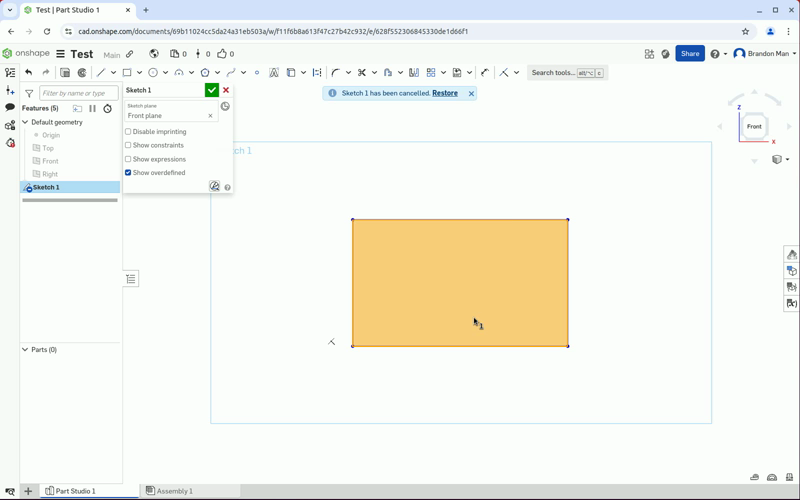
mouse_move(73, 352)
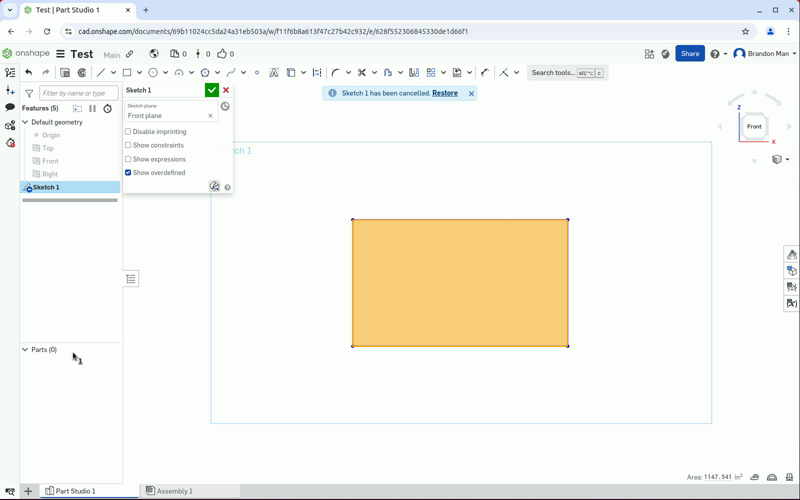
key(shift+y)
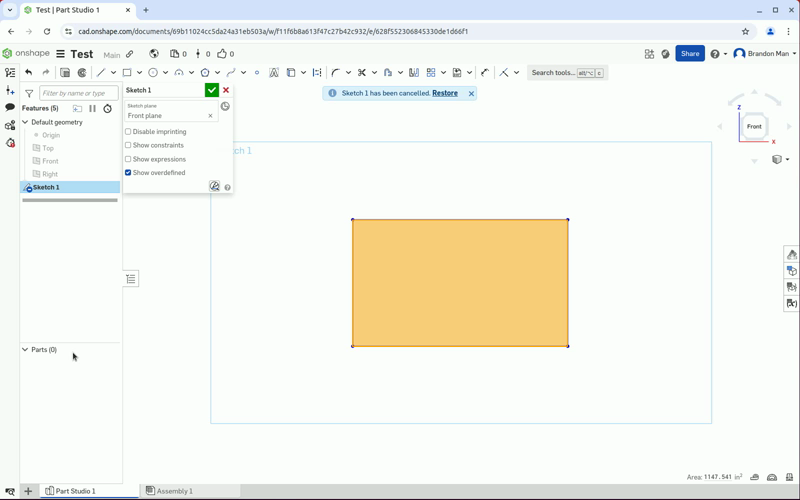
key(shift+e)
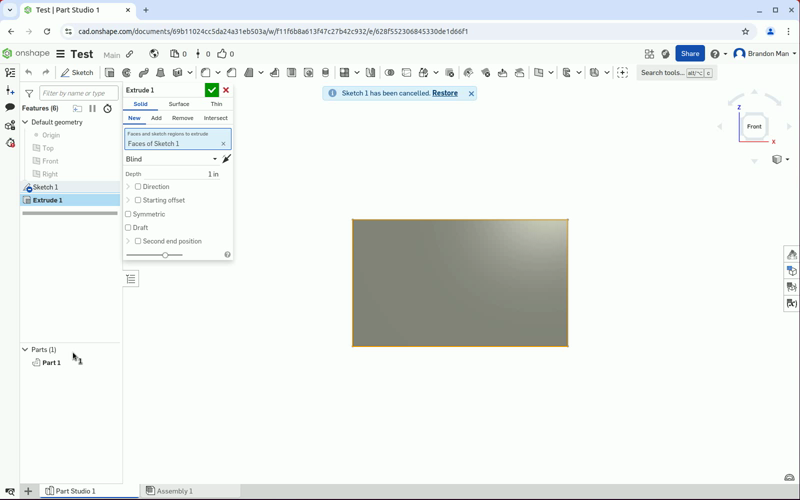
mouse_move(143, 106)
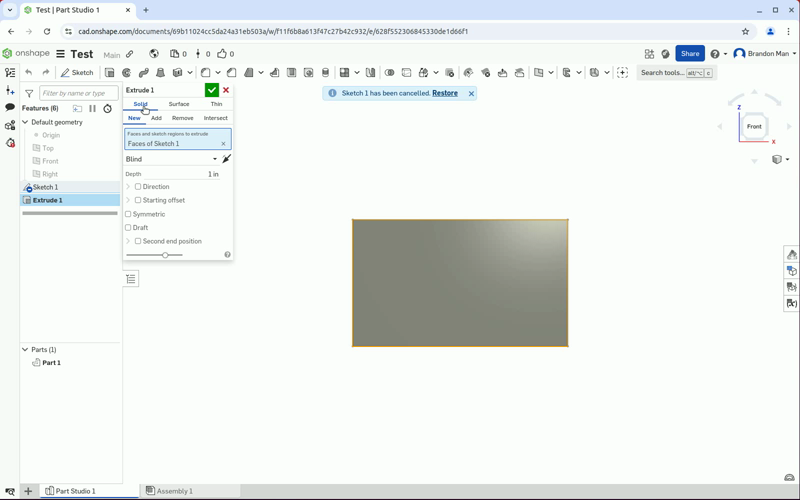
click(143, 106)
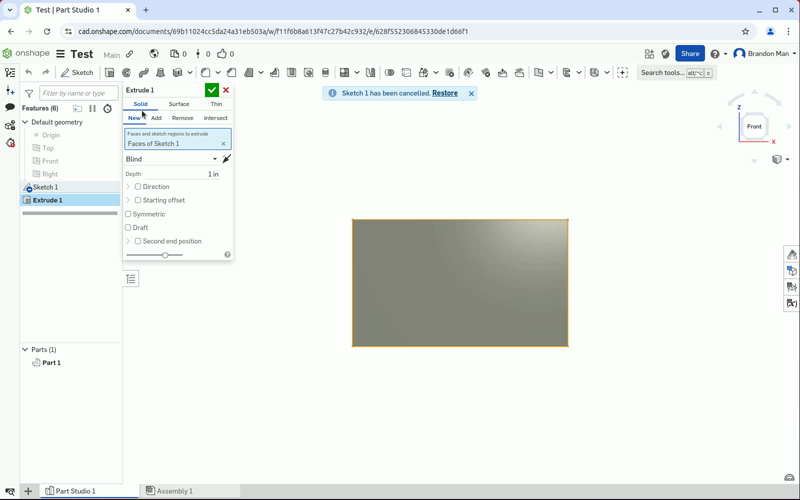
mouse_move(137, 120)
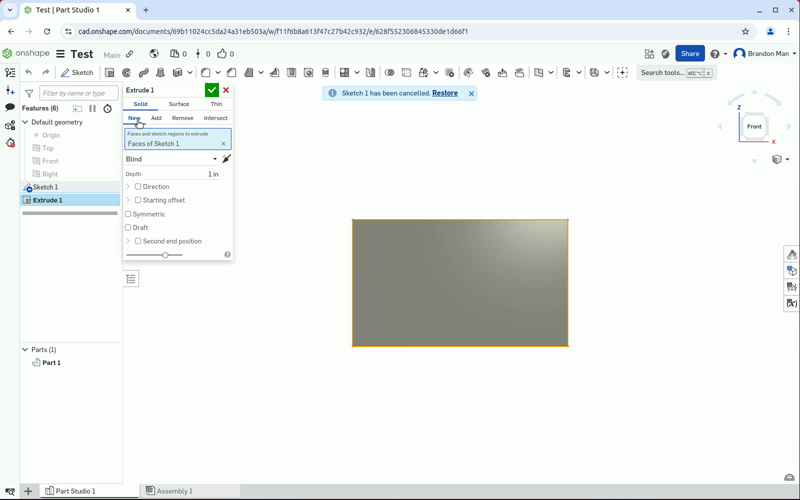
click(137, 120)
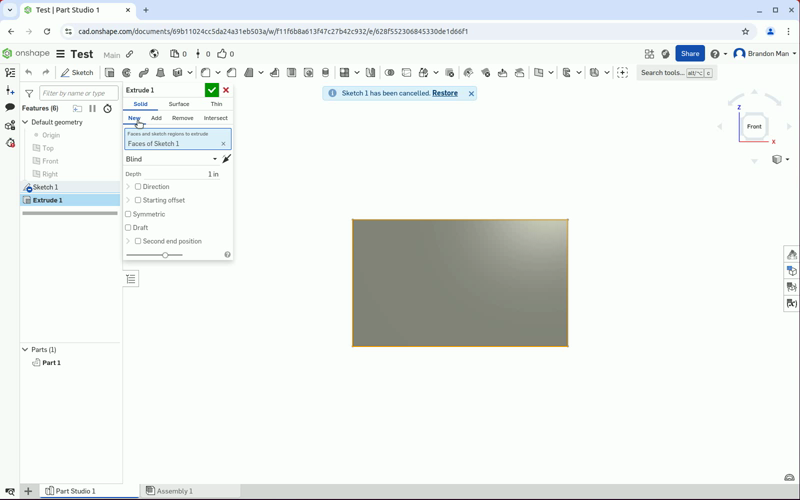
key(tab, 4)
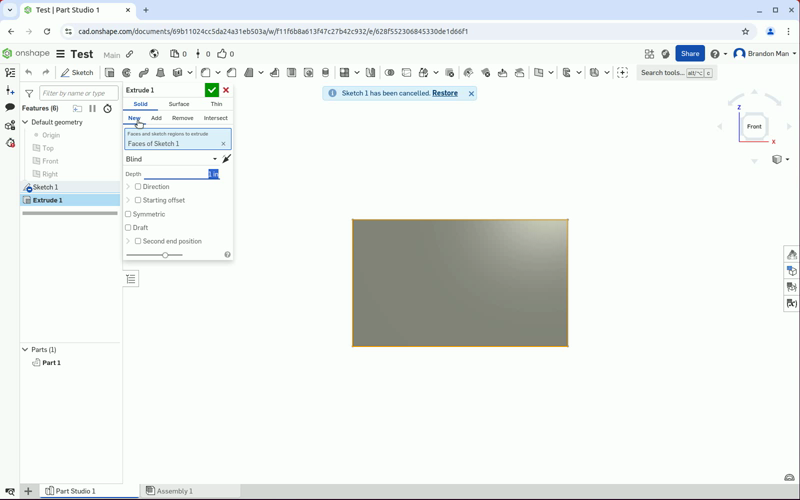
text(11.795)
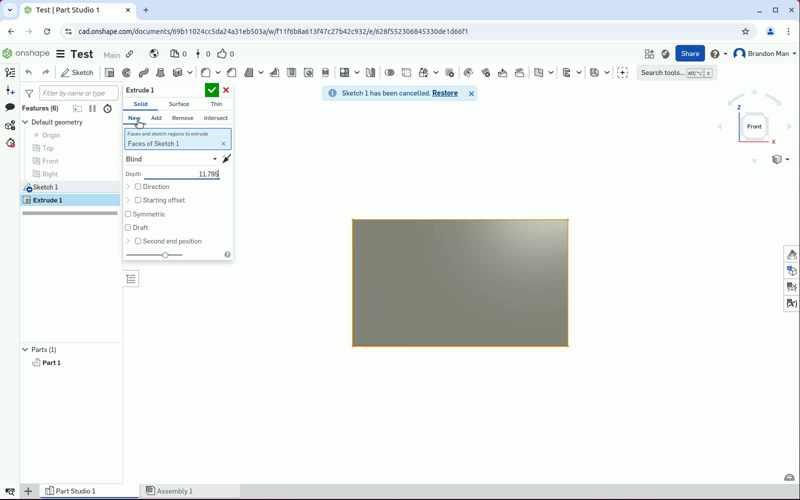
key(enter)
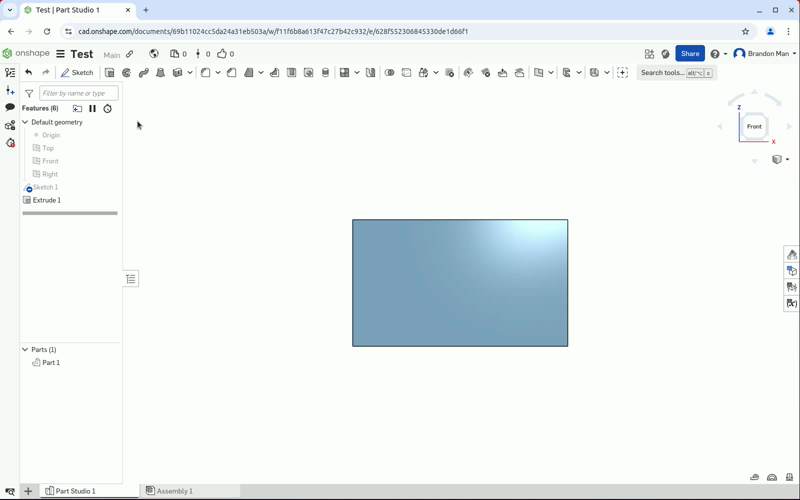
key(shift+h)
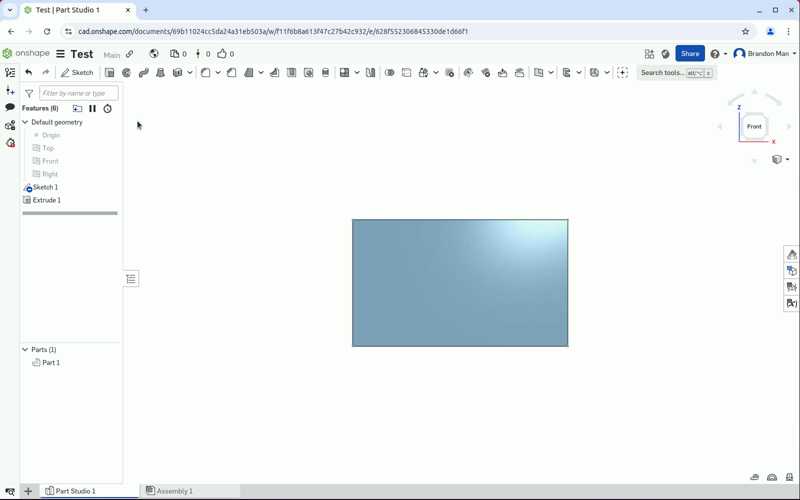
key(shift+h)
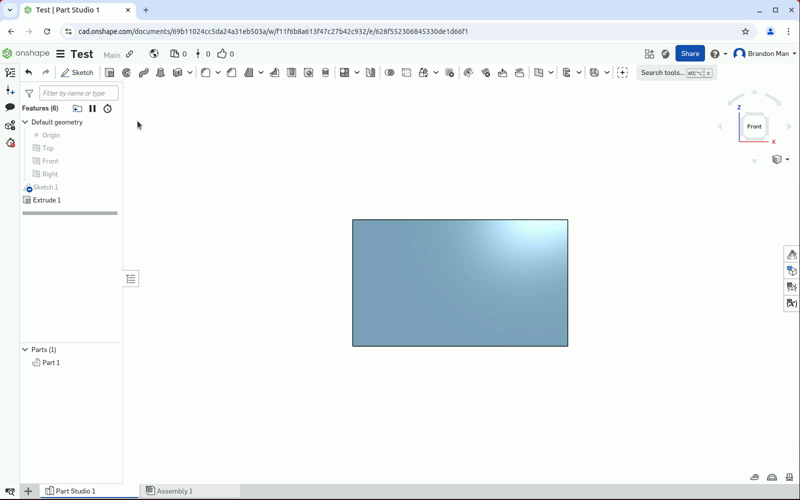
mouse_move(73, 189)
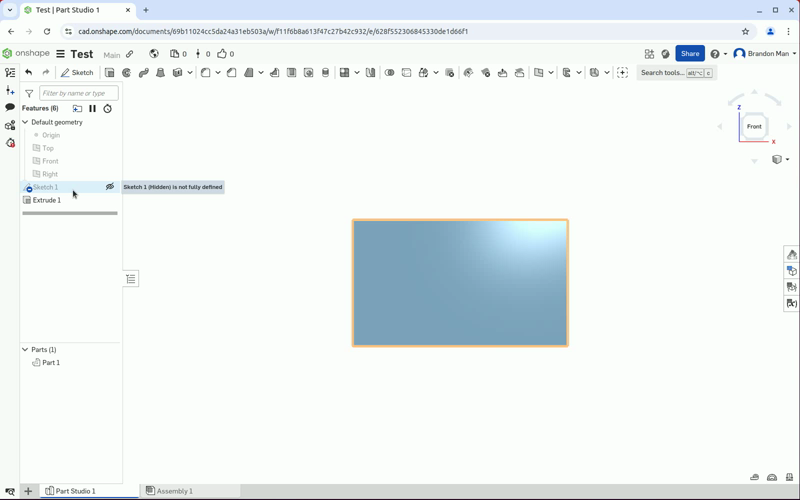
click(73, 189)
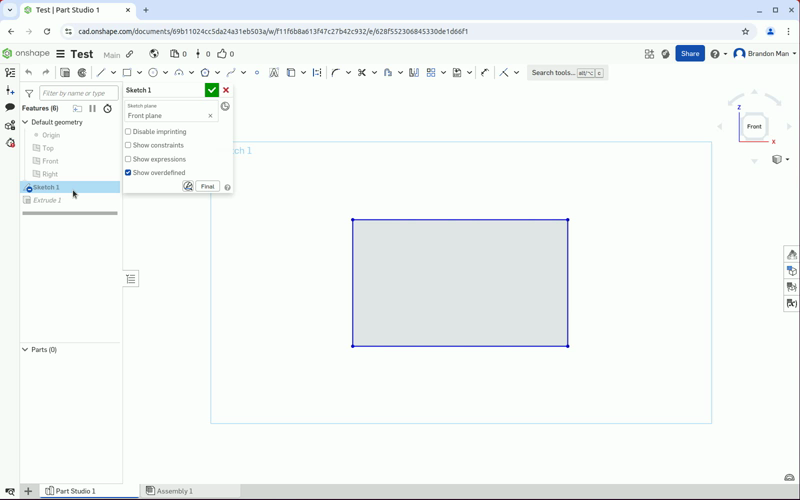
mouse_move(229, 92)
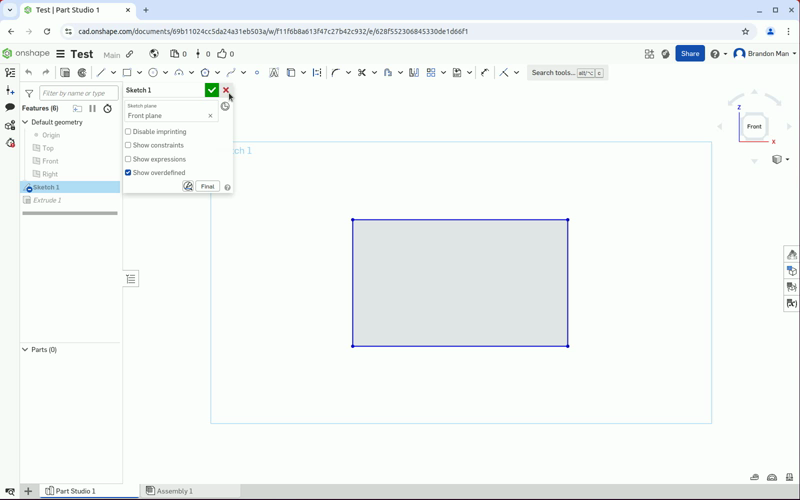
click(229, 92)
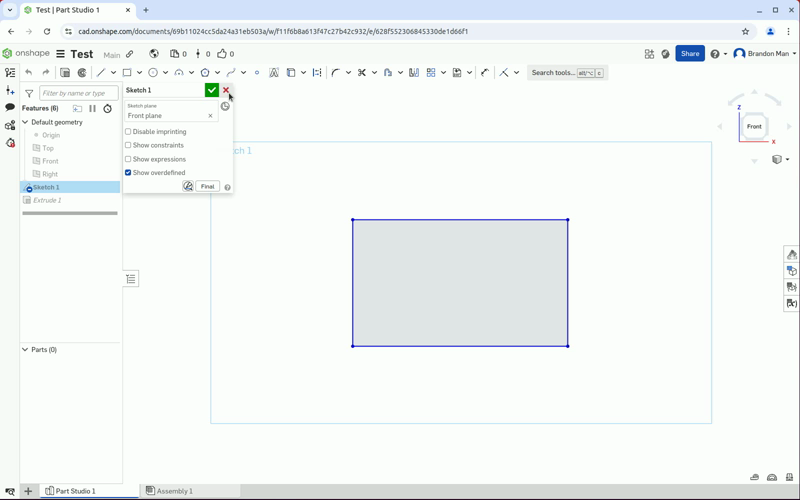
key(shift+s)
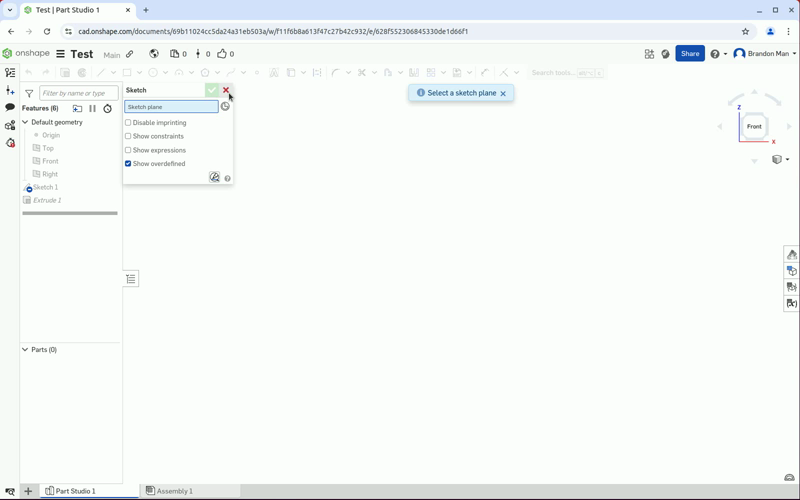
mouse_move(73, 163)
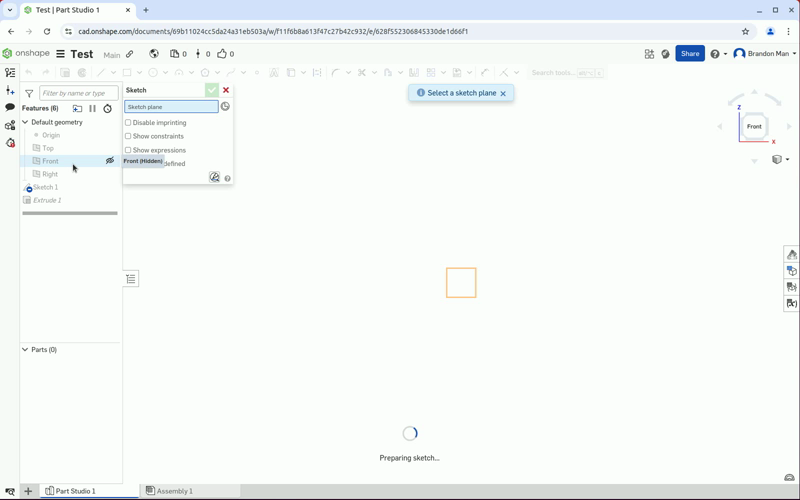
click(73, 163)
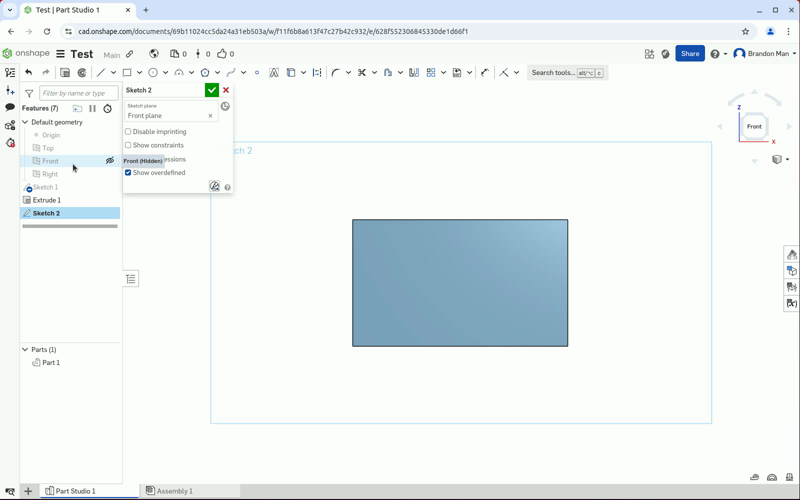
mouse_move(73, 352)
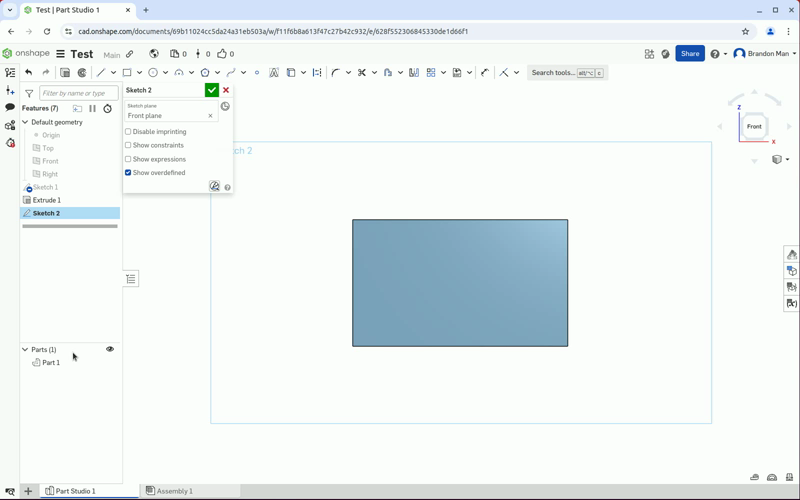
key(y)
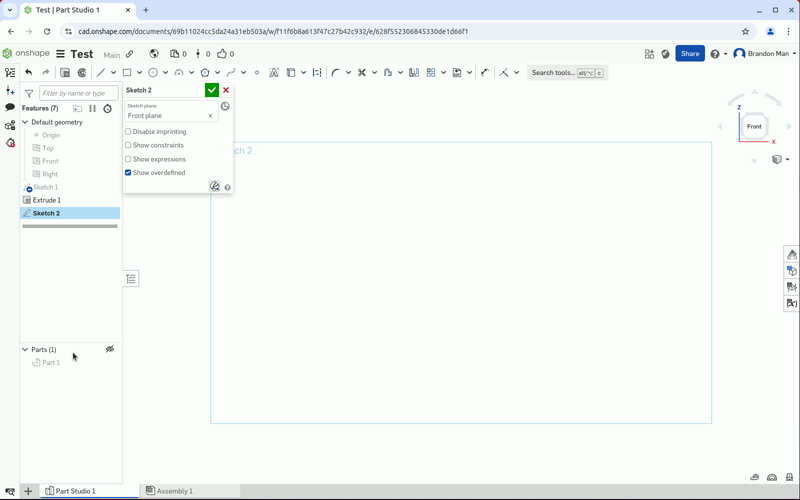
key(l)
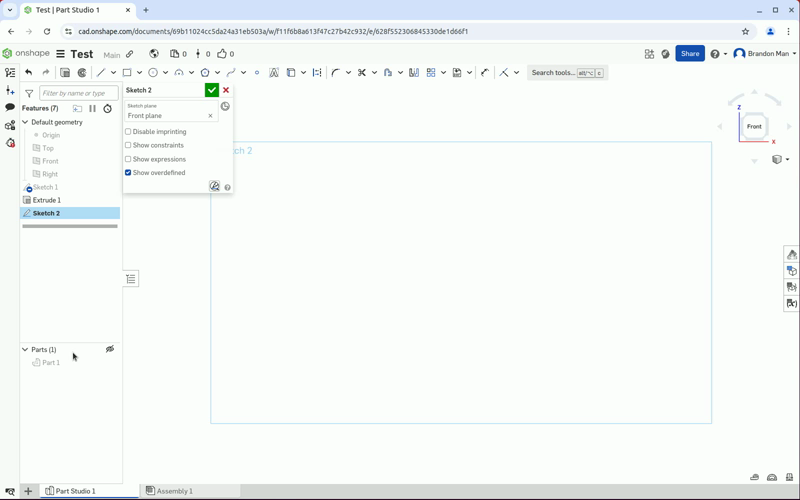
key_down(shift)
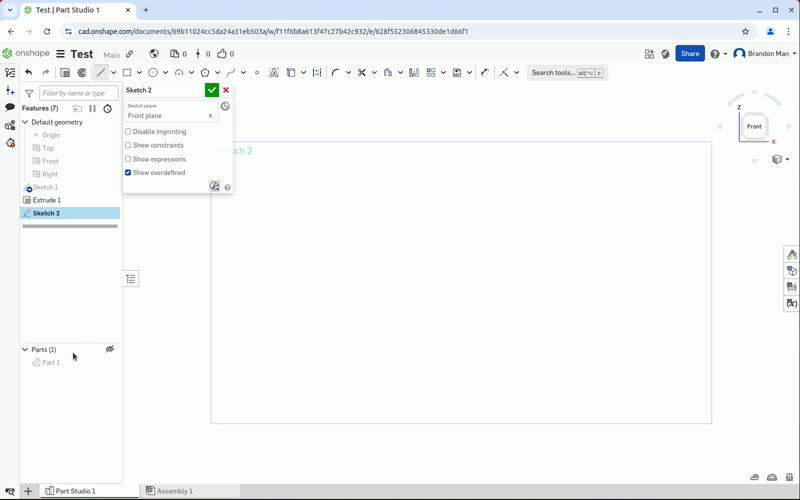
mouse_move(348, 352)
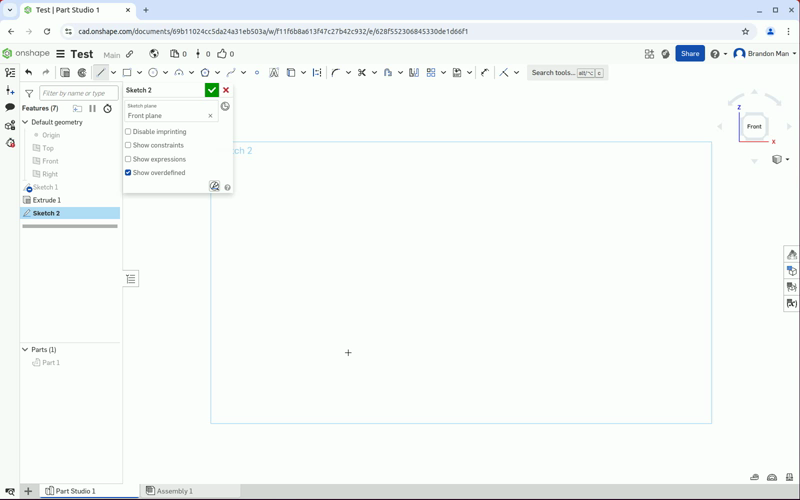
click(348, 352)
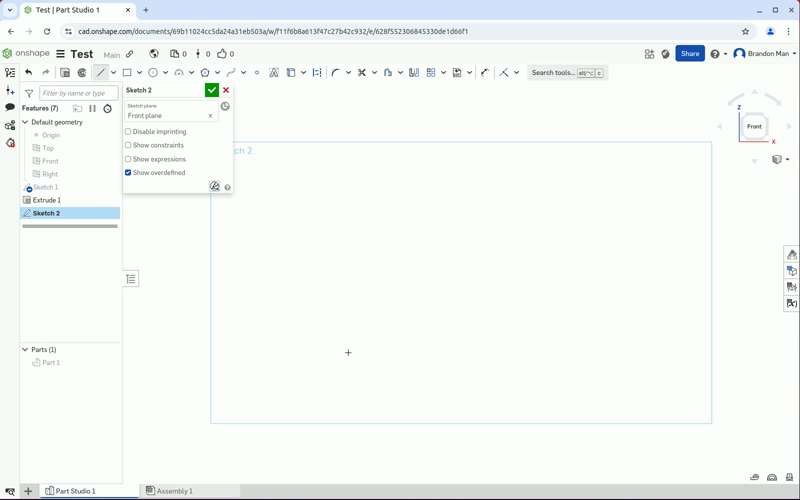
key_up(shift)
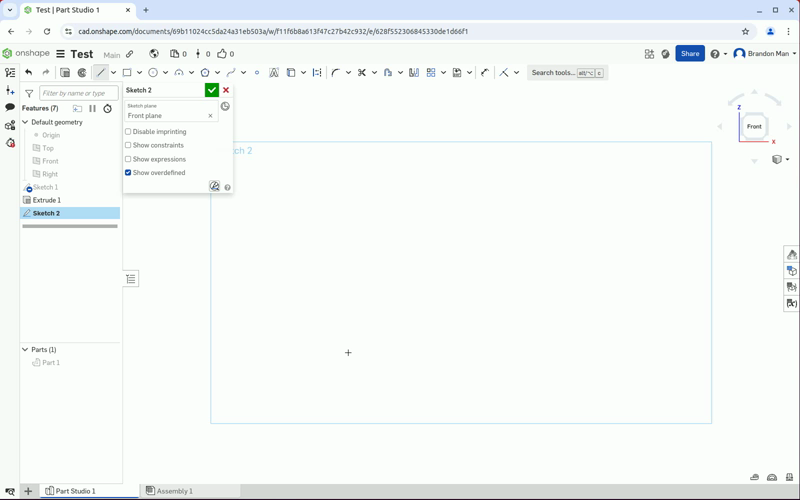
key_down(shift)
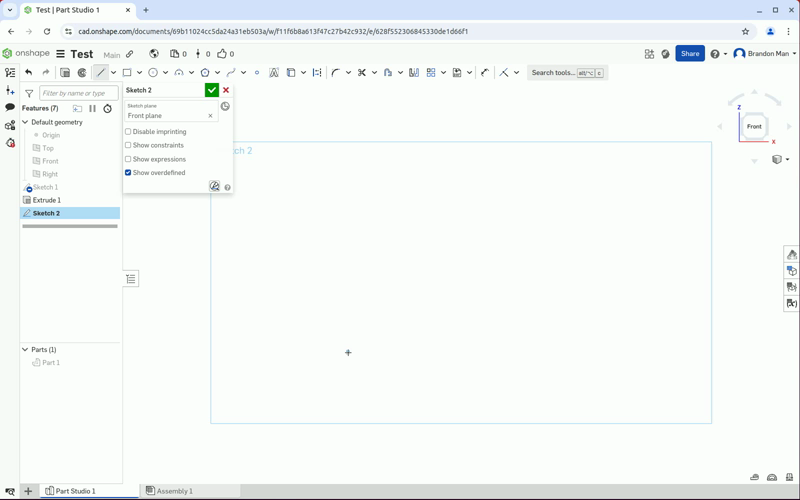
mouse_move(572, 352)
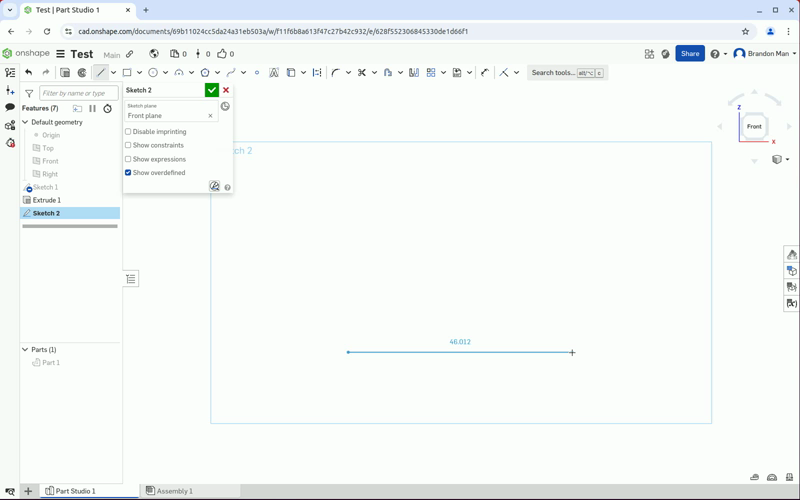
click(572, 352)
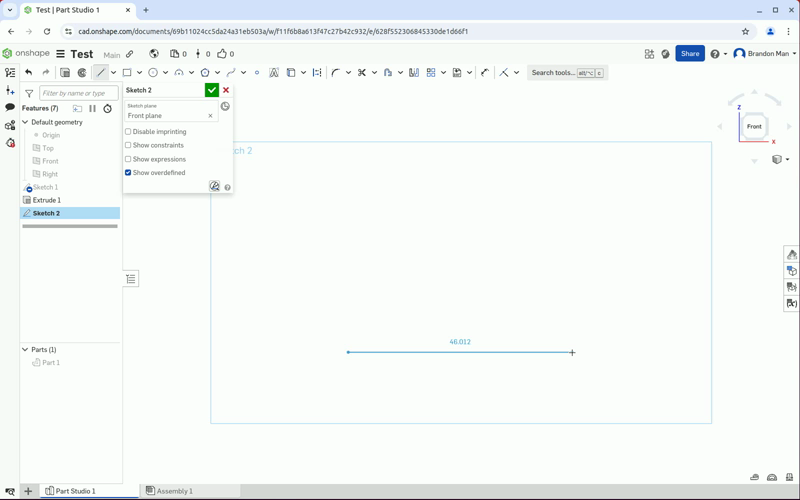
key_up(shift)
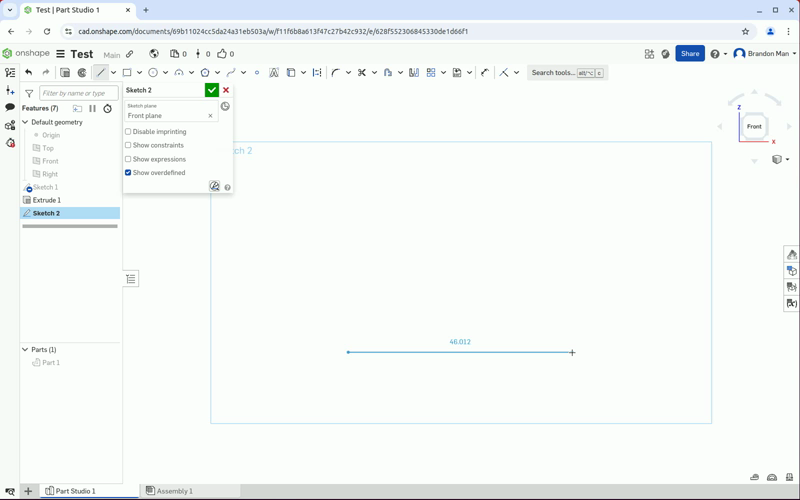
key_down(shift)
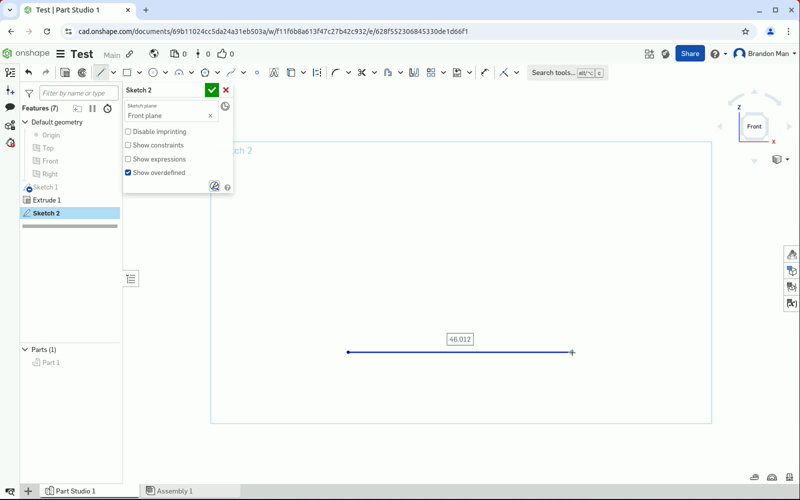
mouse_move(572, 215)
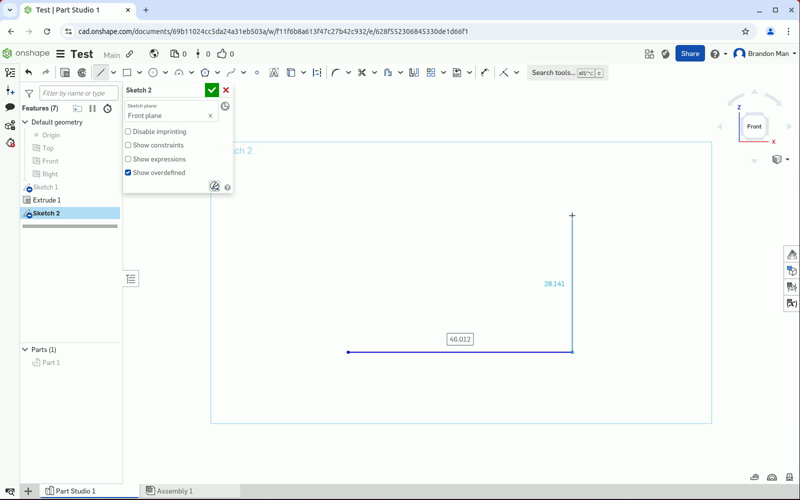
click(572, 215)
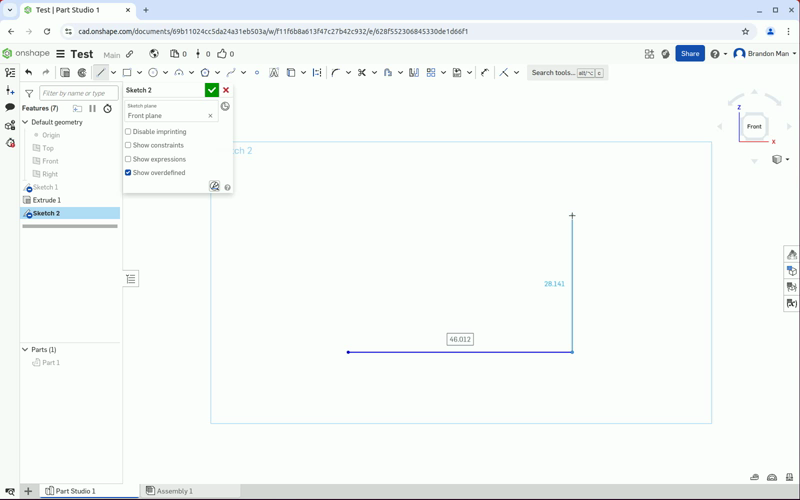
key_up(shift)
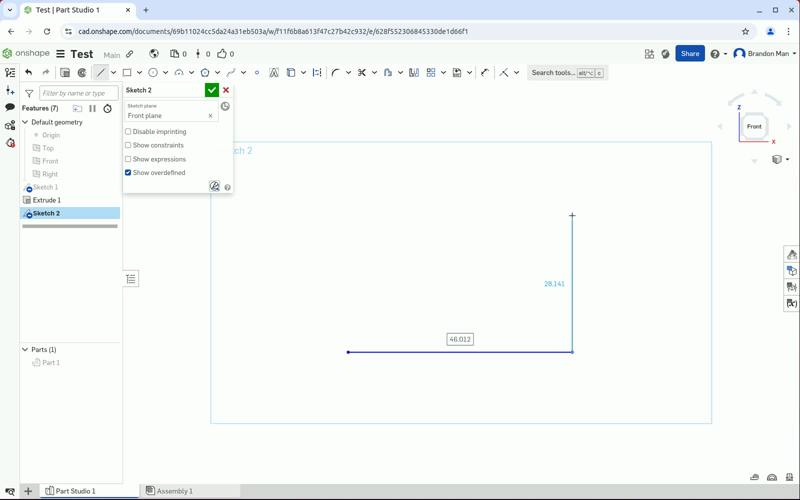
key_down(shift)
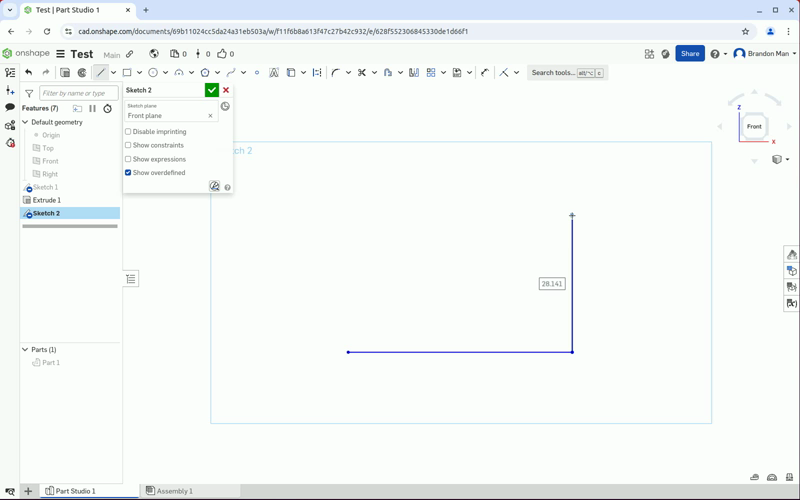
mouse_move(348, 215)
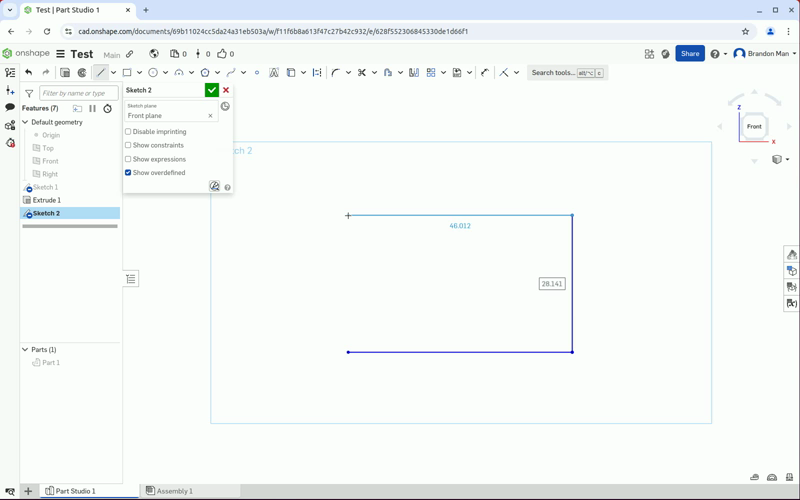
click(348, 215)
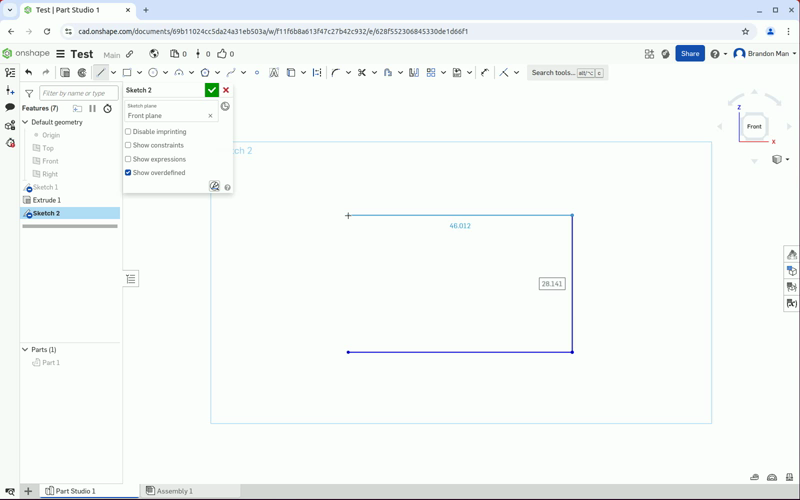
key_up(shift)
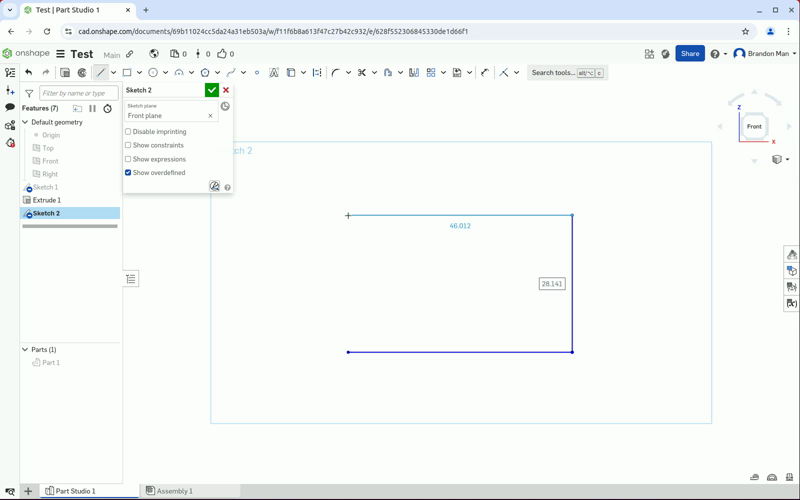
key_down(shift)
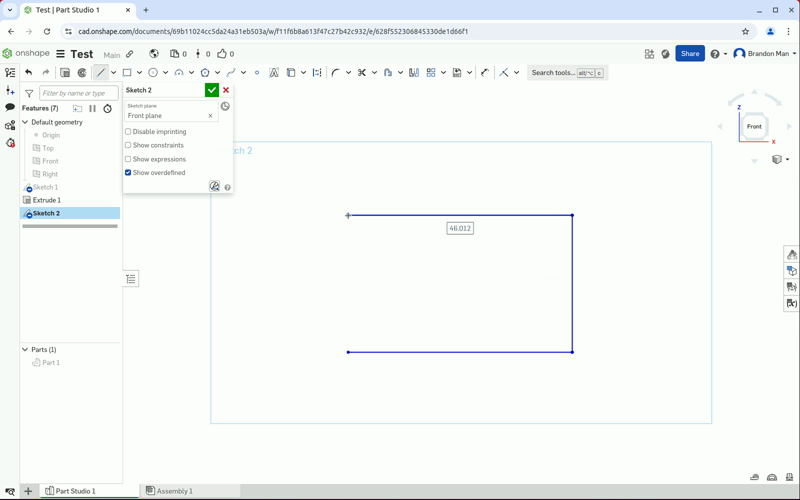
mouse_move(348, 352)
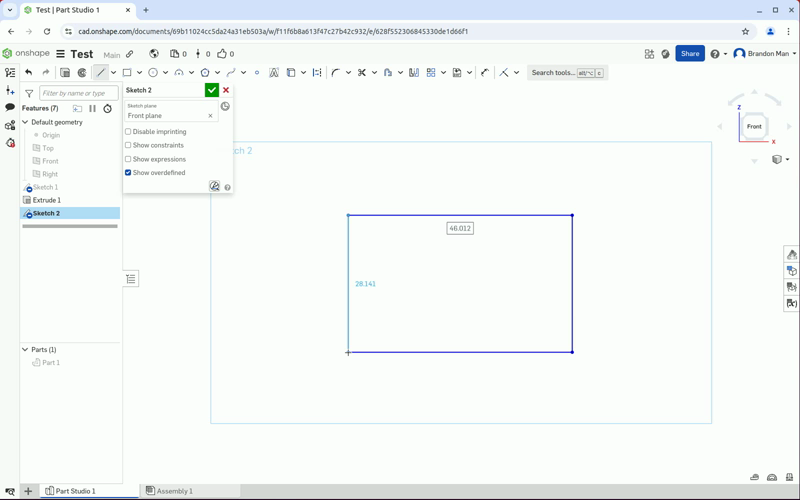
key_up(shift)
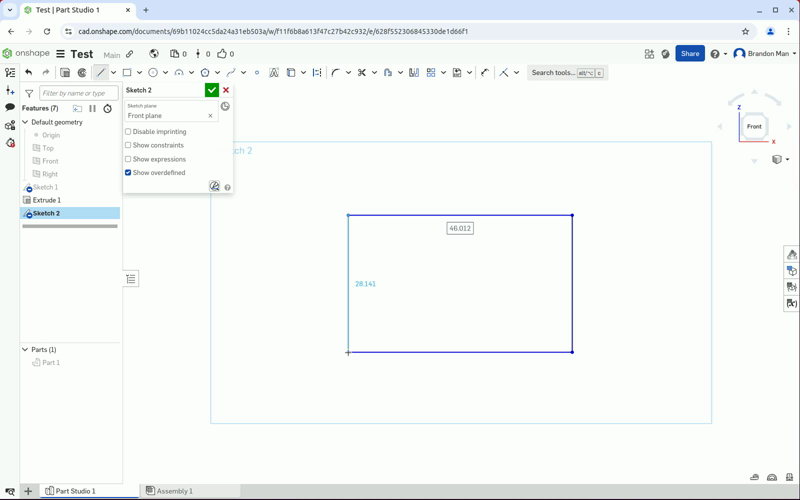
click(348, 352)
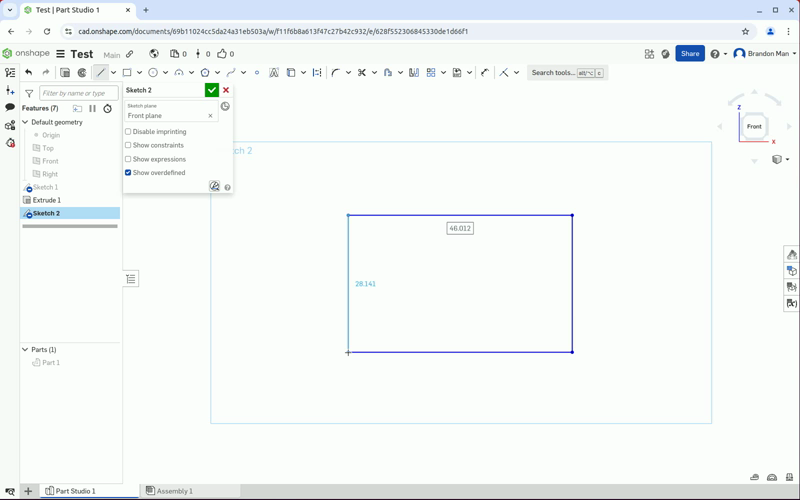
key(esc)
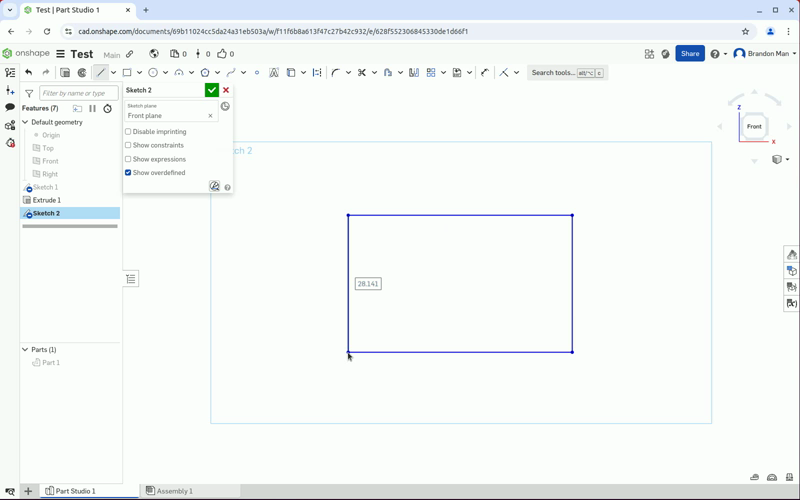
key(l)
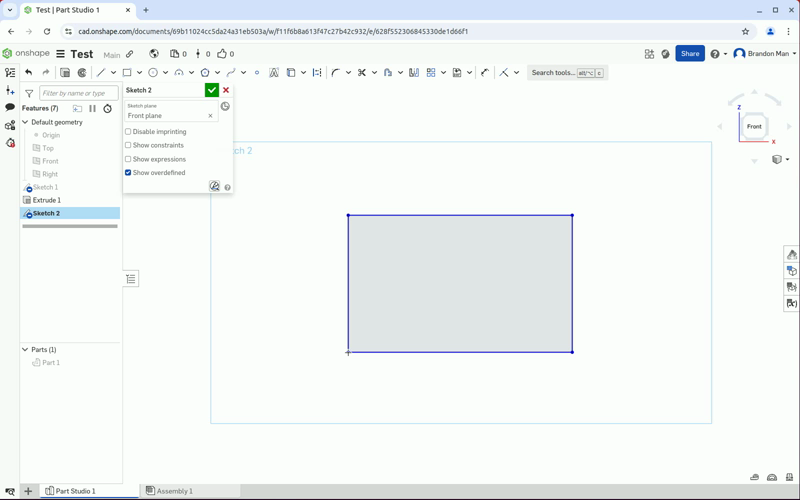
key_down(shift)
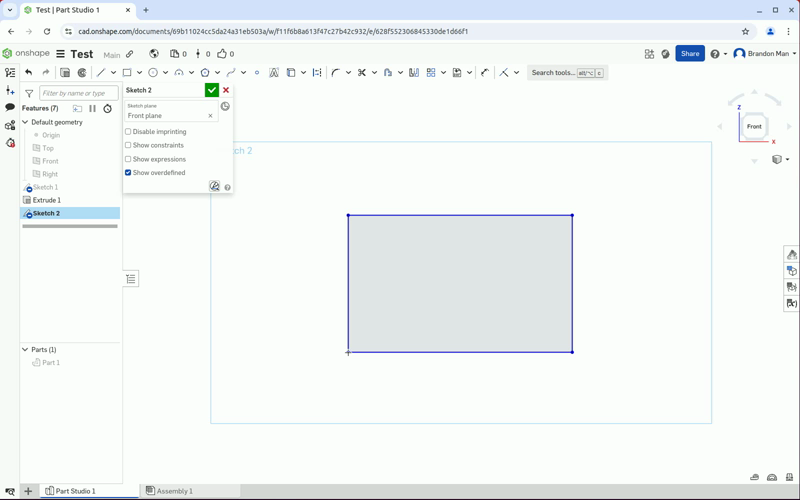
mouse_move(353, 347)
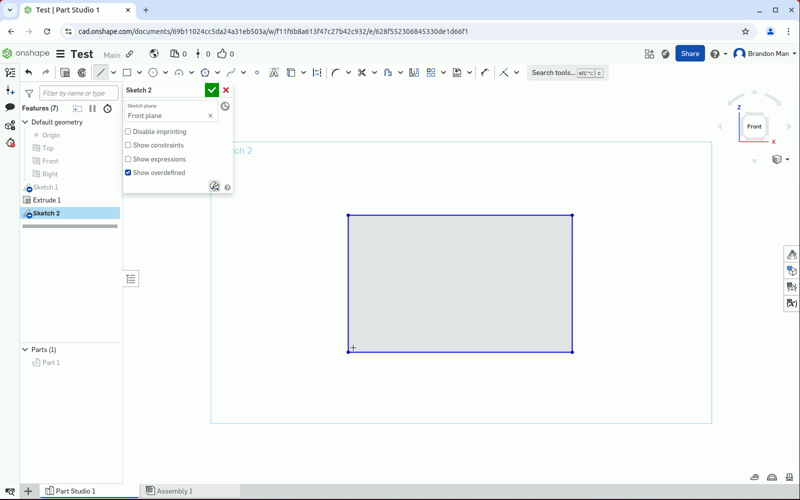
click(353, 347)
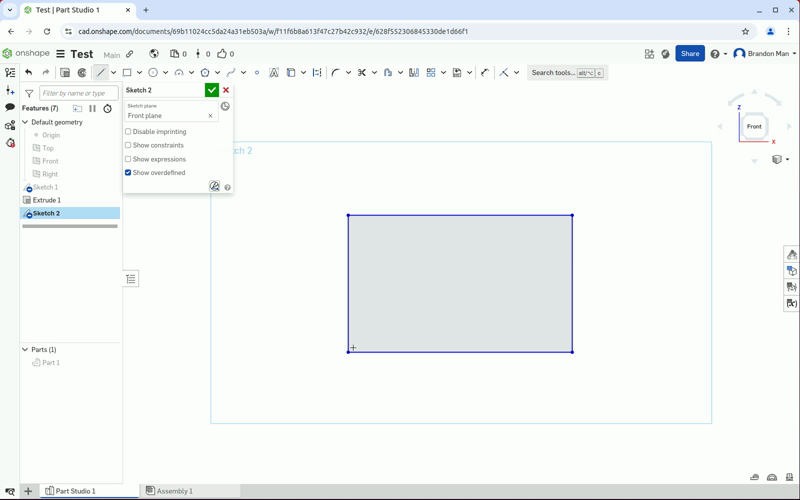
key_up(shift)
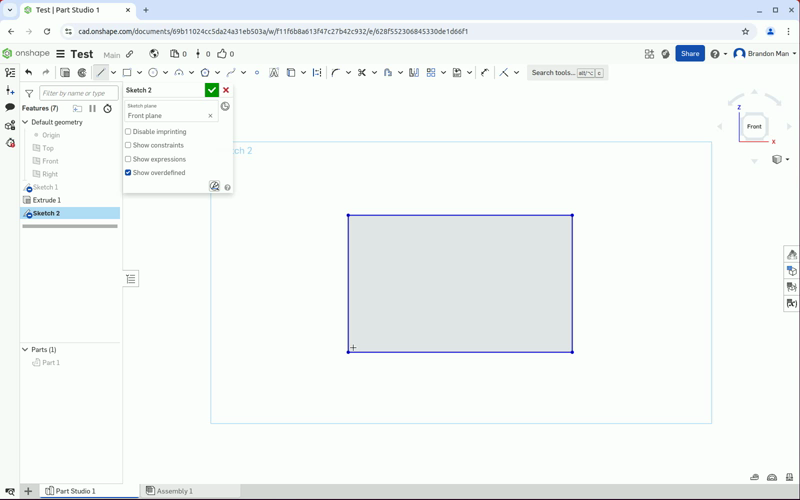
key_down(shift)
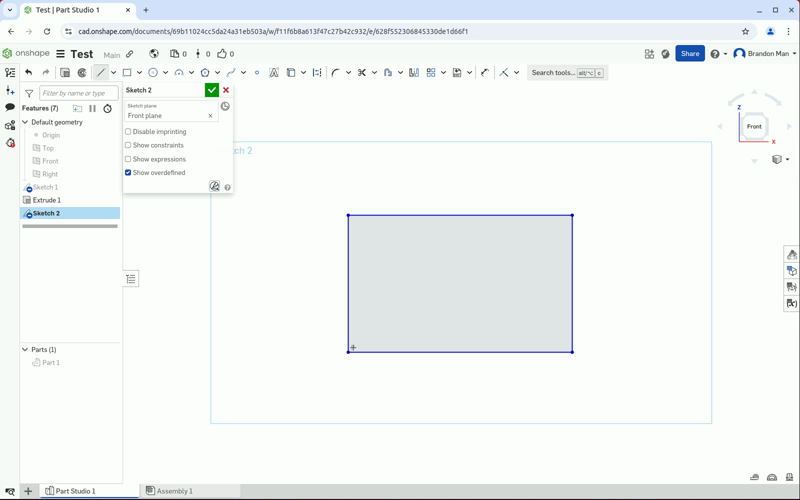
mouse_move(567, 347)
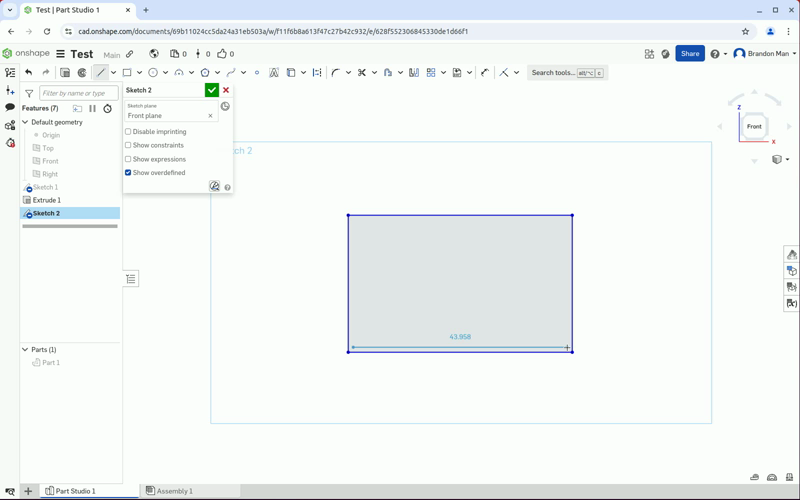
click(567, 347)
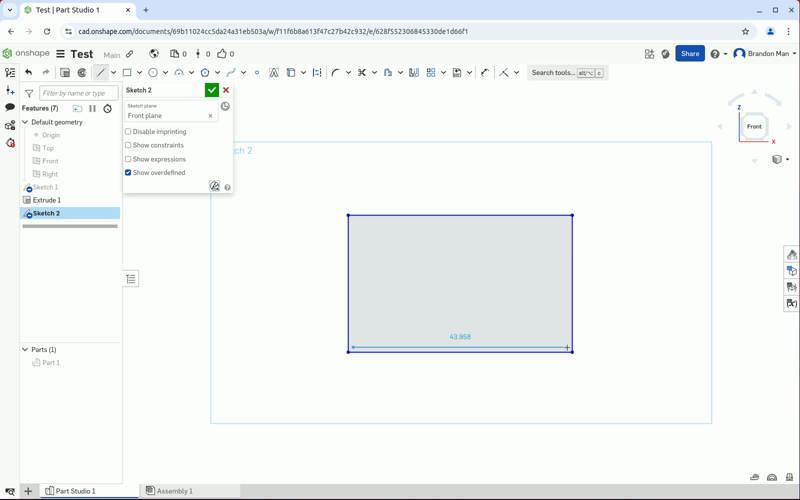
key_up(shift)
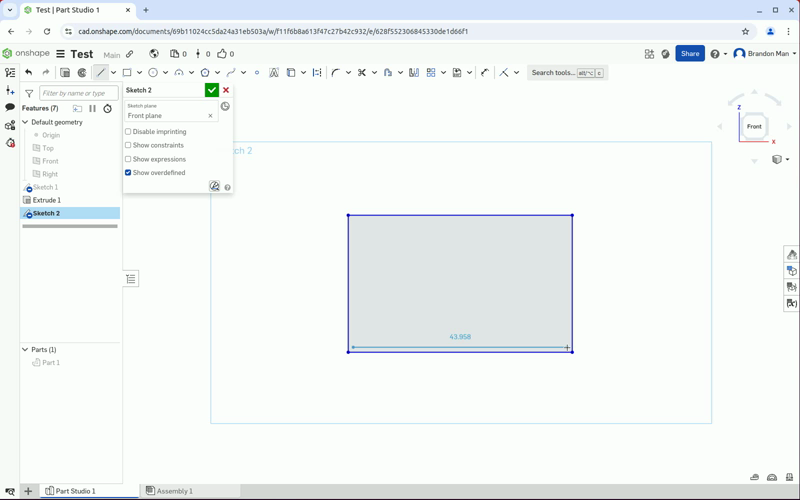
key_down(shift)
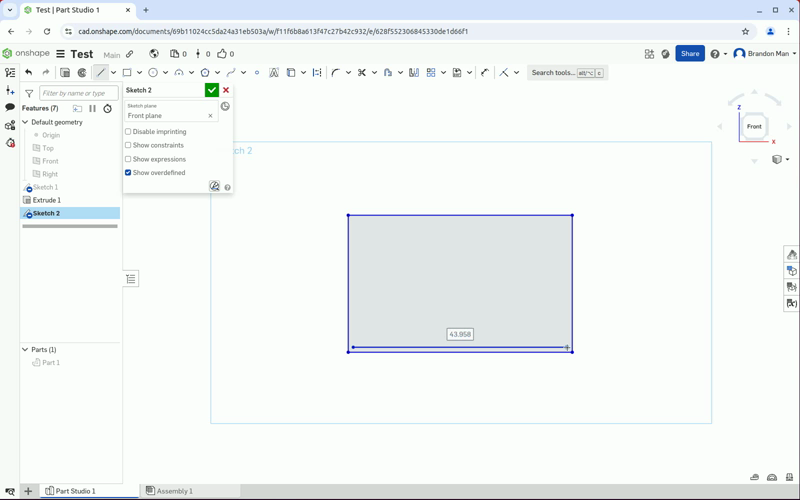
mouse_move(567, 220)
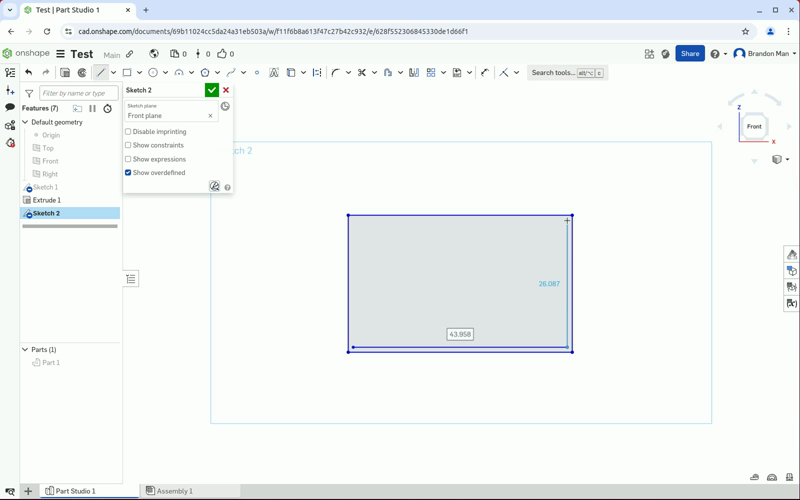
click(567, 220)
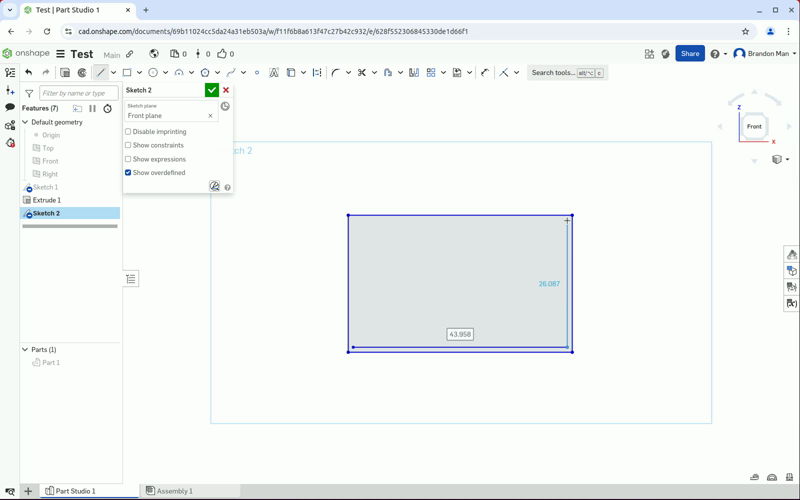
key_up(shift)
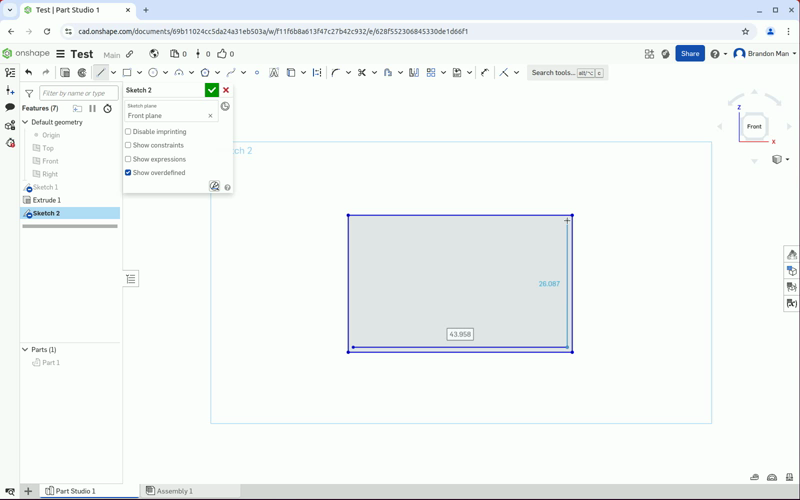
key_down(shift)
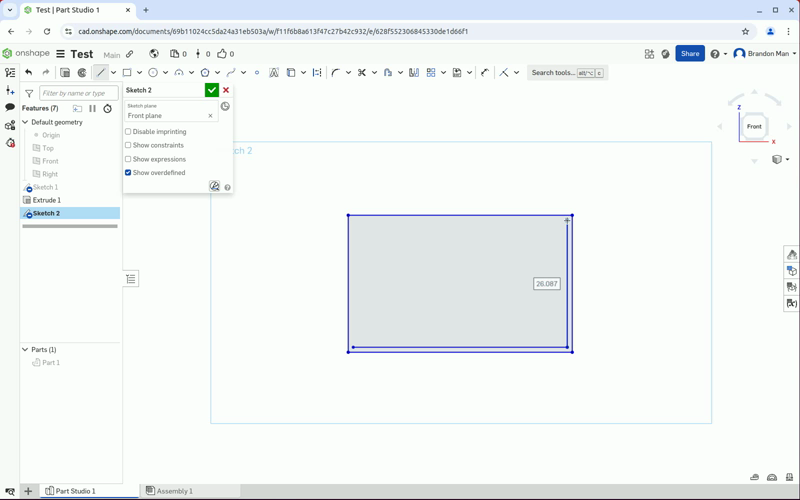
mouse_move(353, 220)
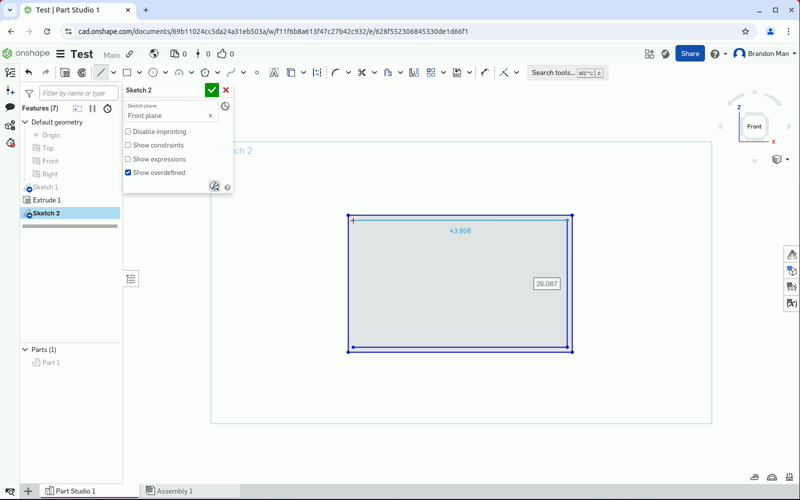
click(353, 220)
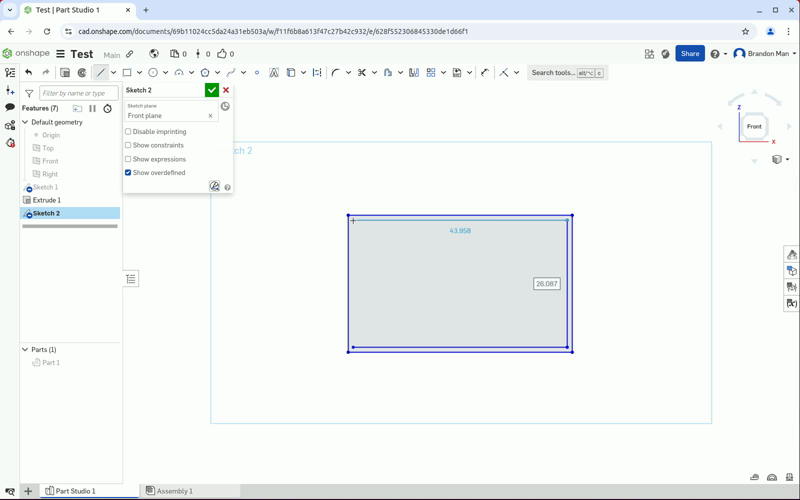
key_up(shift)
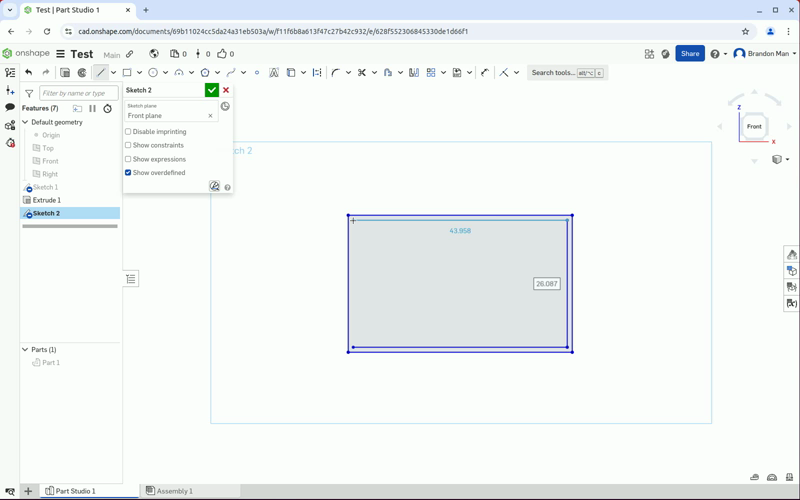
key_down(shift)
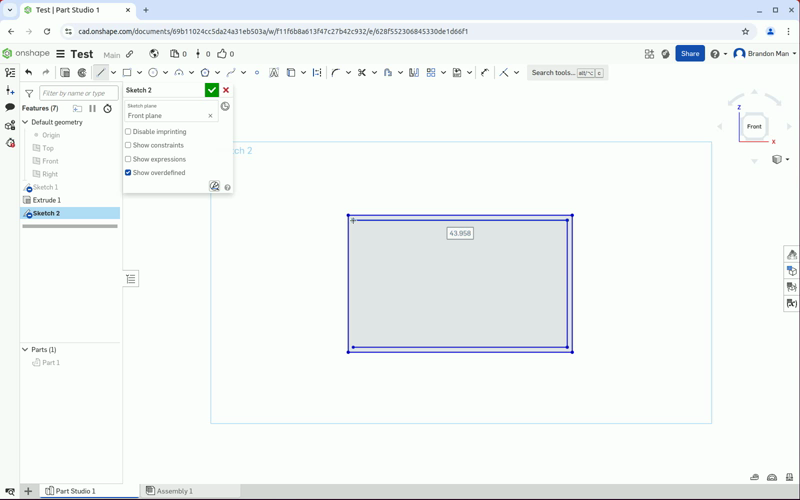
mouse_move(353, 347)
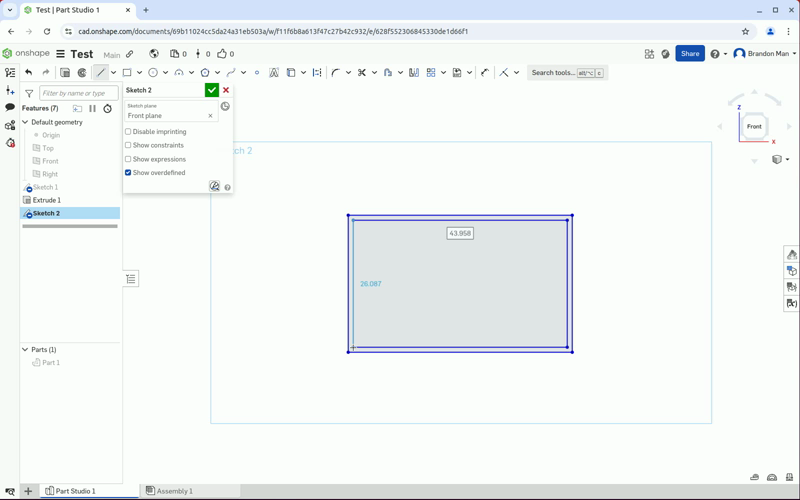
key_up(shift)
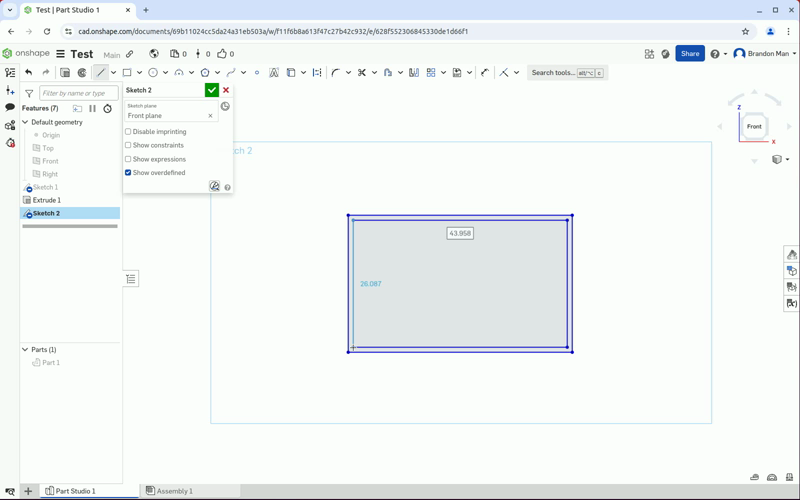
click(353, 347)
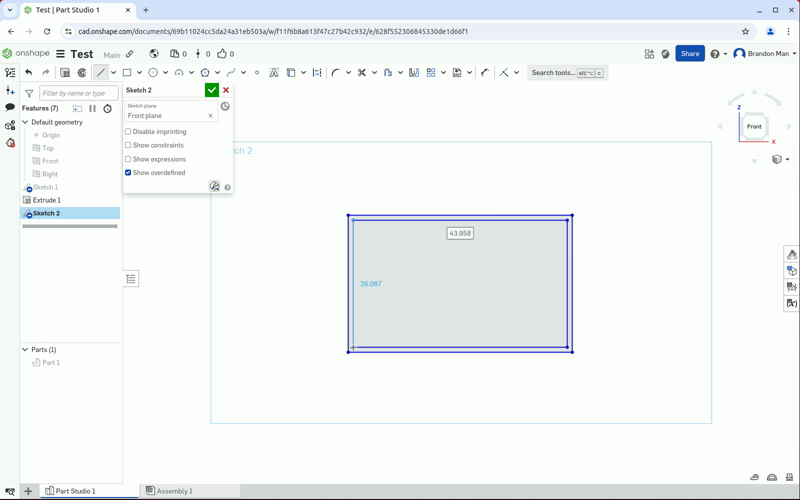
key(esc)
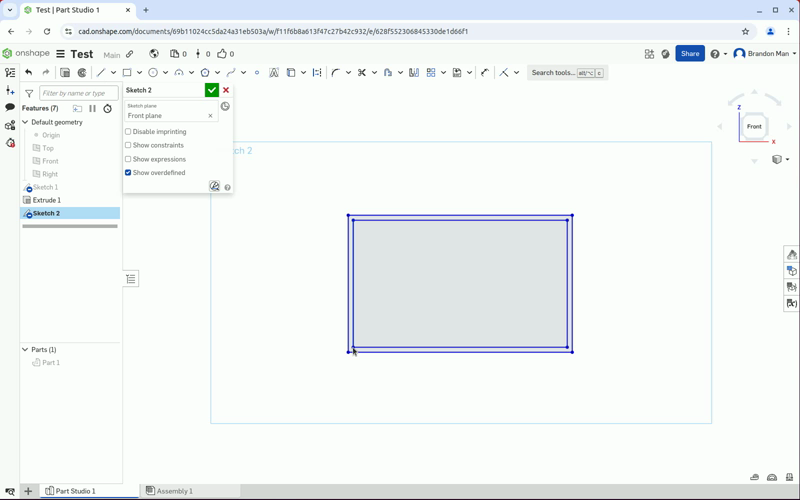
mouse_move(460, 349)
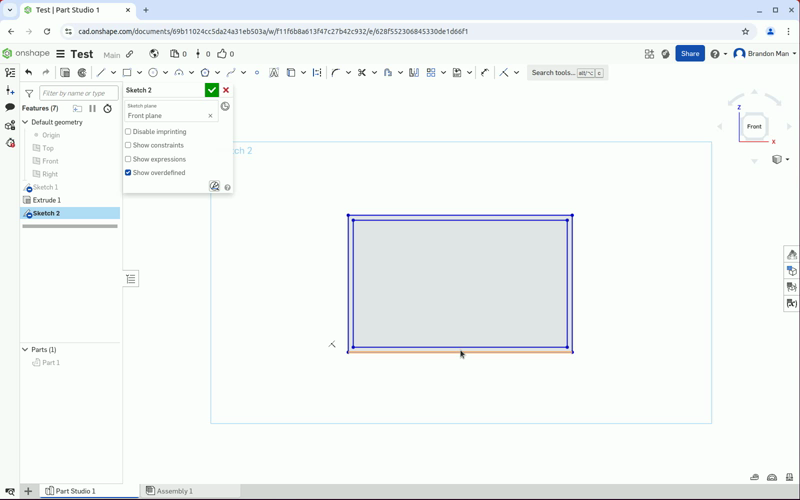
click(460, 349)
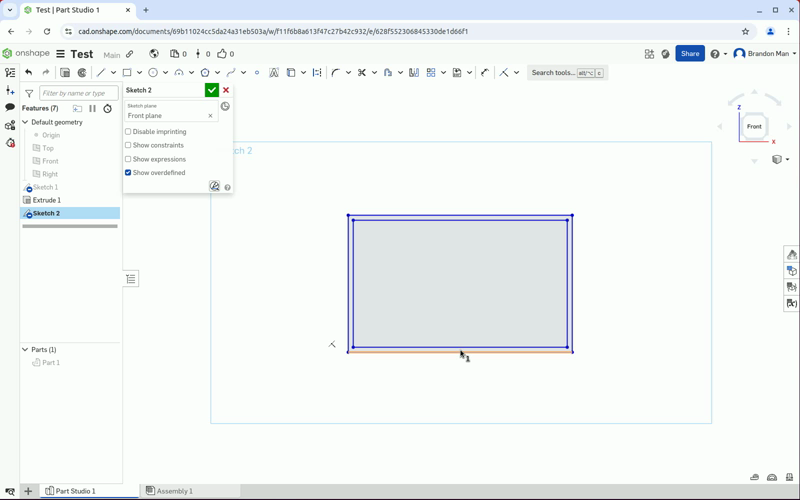
mouse_move(73, 352)
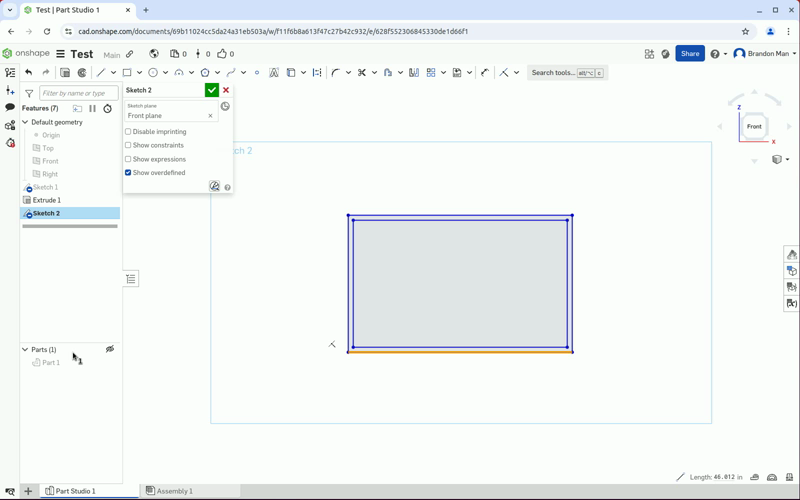
key(shift+y)
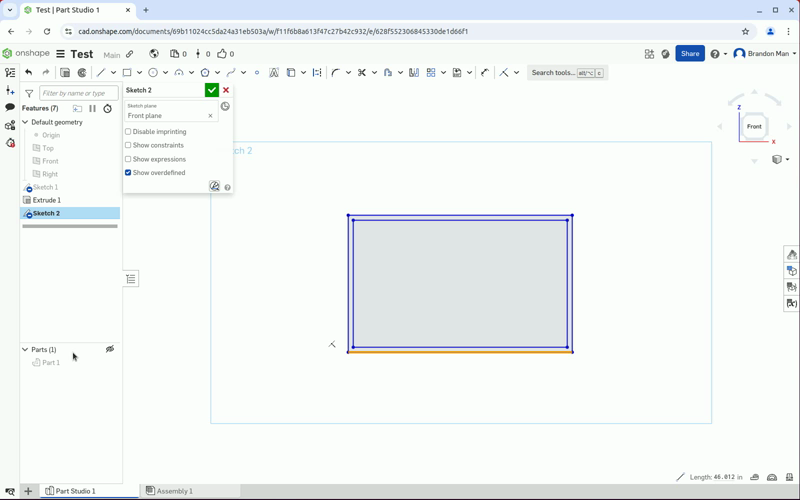
key(shift+e)
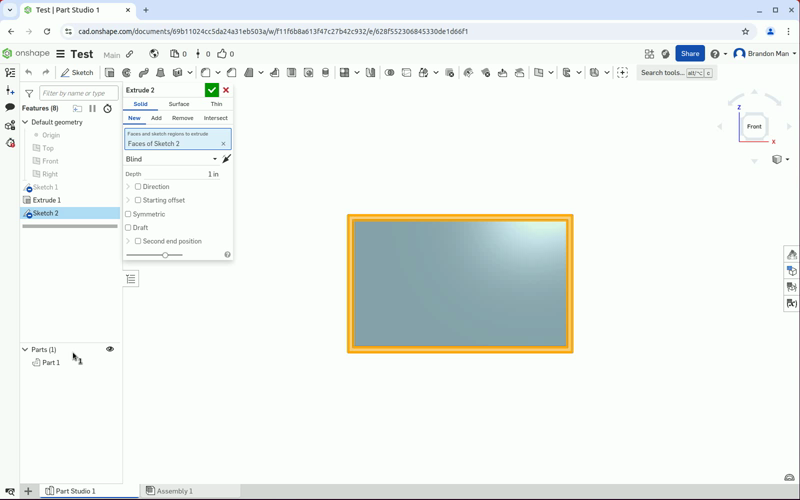
mouse_move(143, 106)
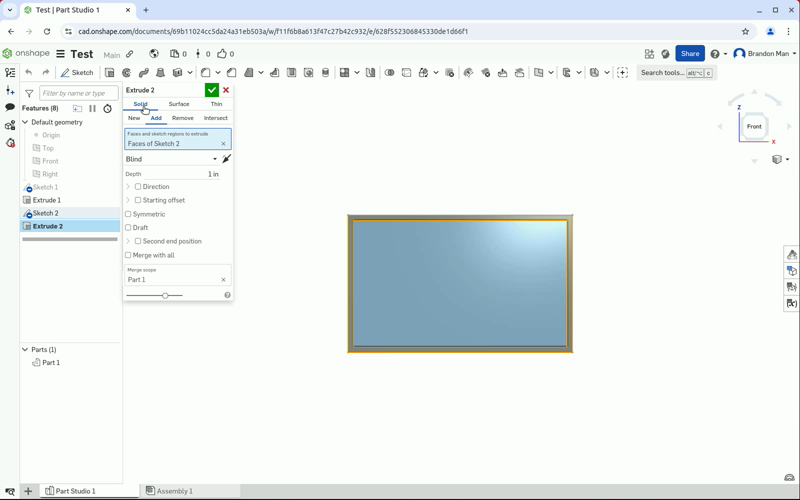
click(143, 106)
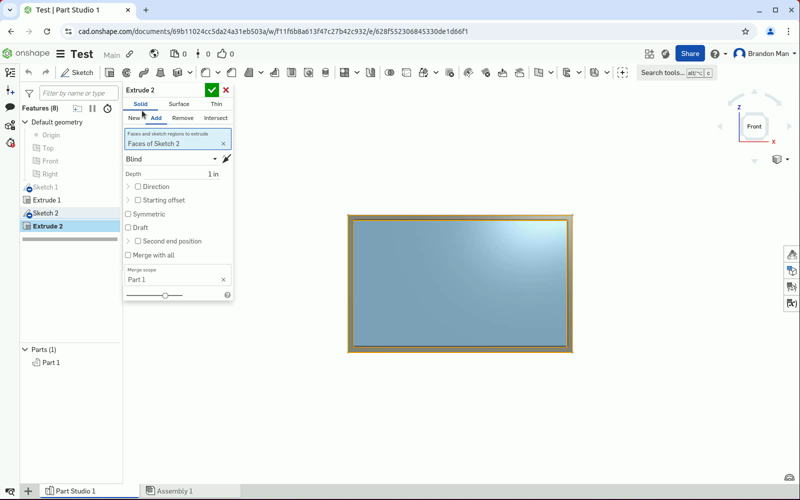
mouse_move(137, 120)
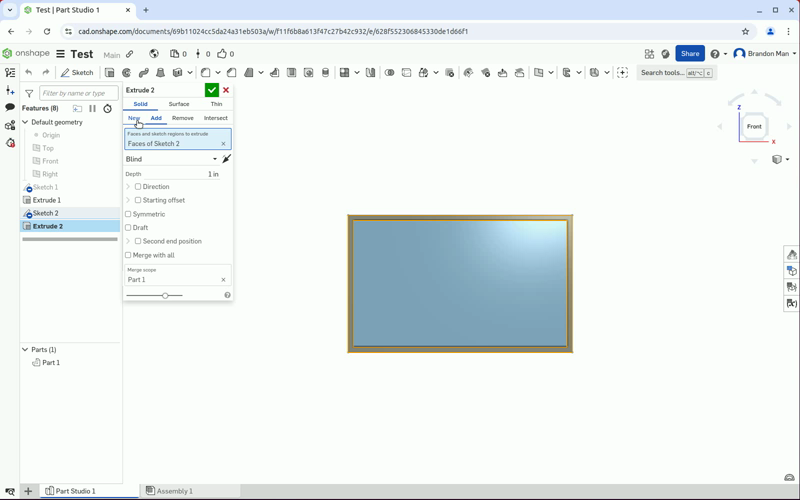
click(137, 120)
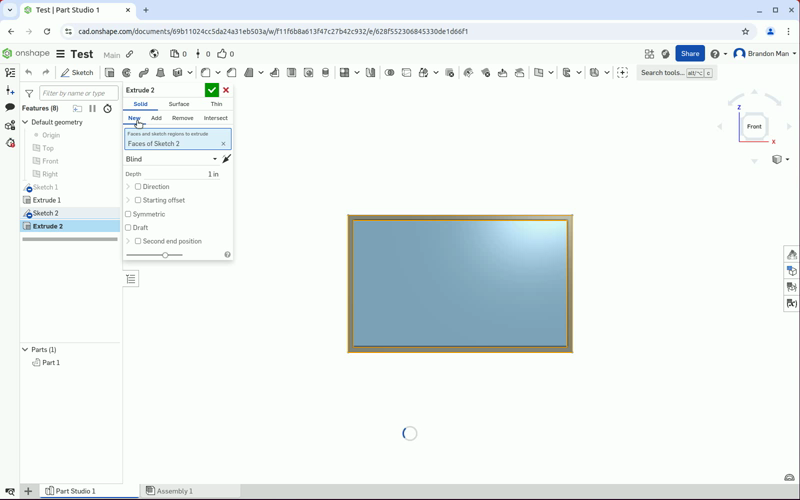
key(tab, 4)
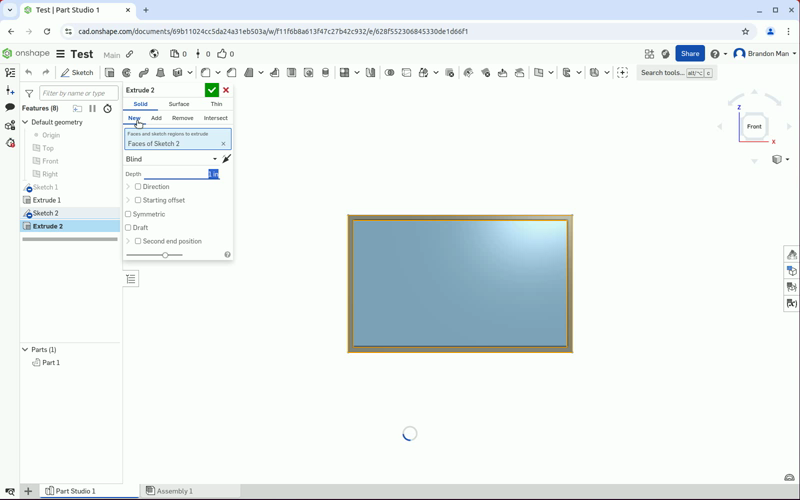
text(4.814)
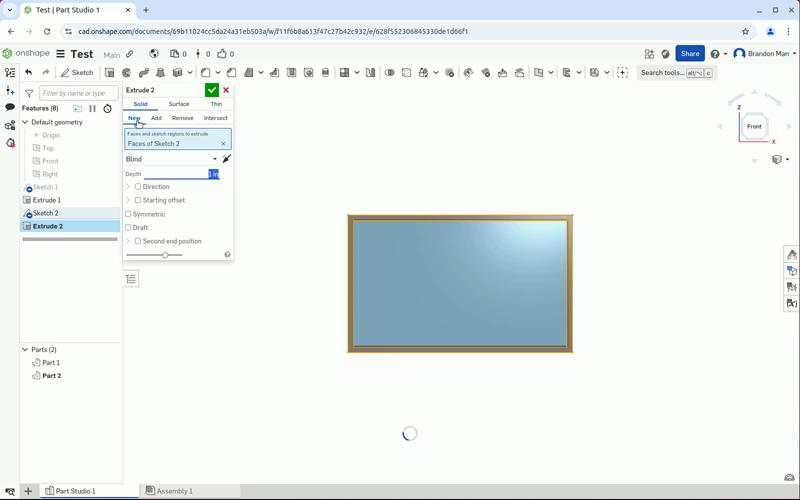
key(enter)
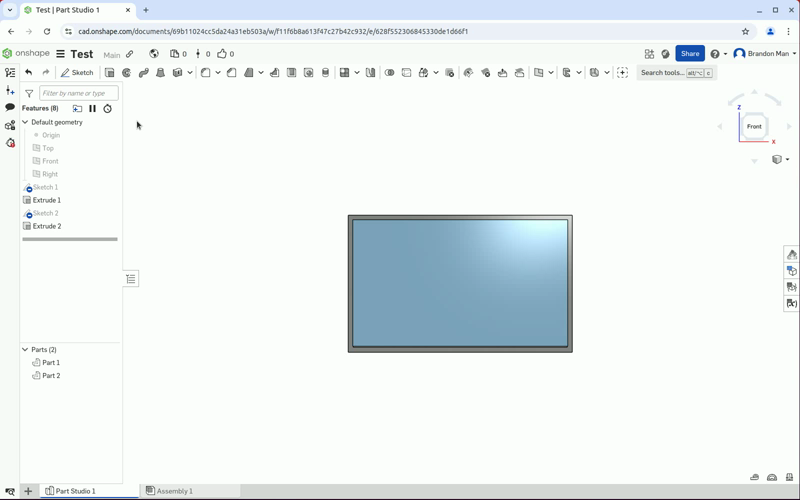
key(shift+h)
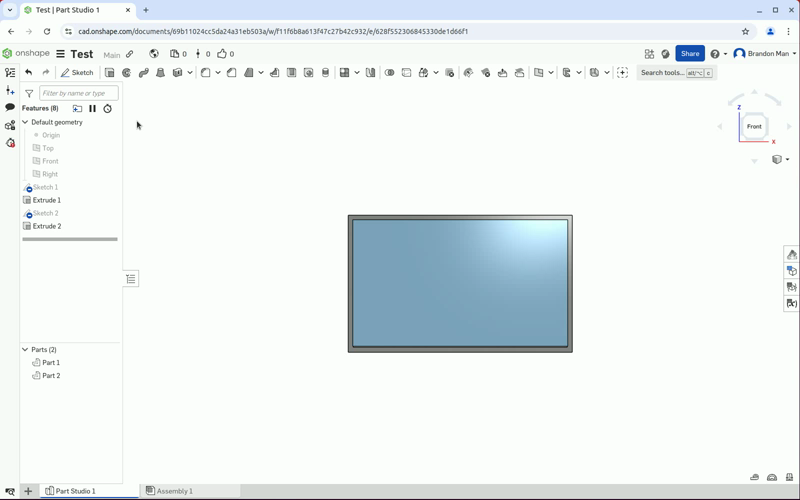
key(shift+h)
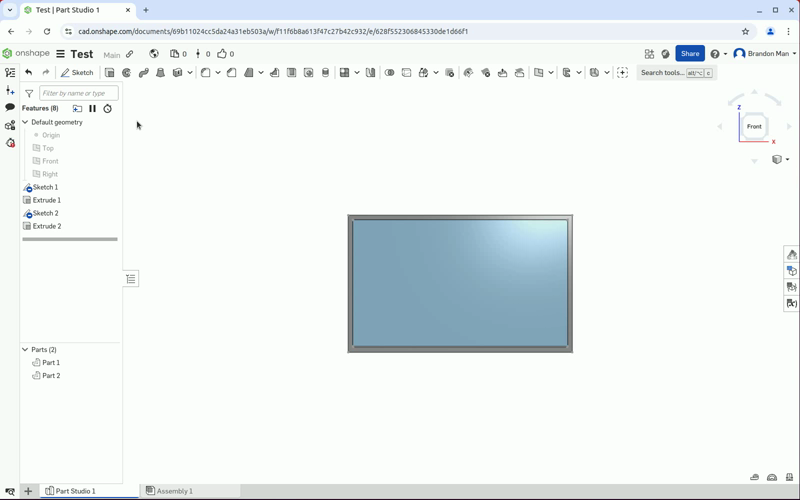
key(shift+7)
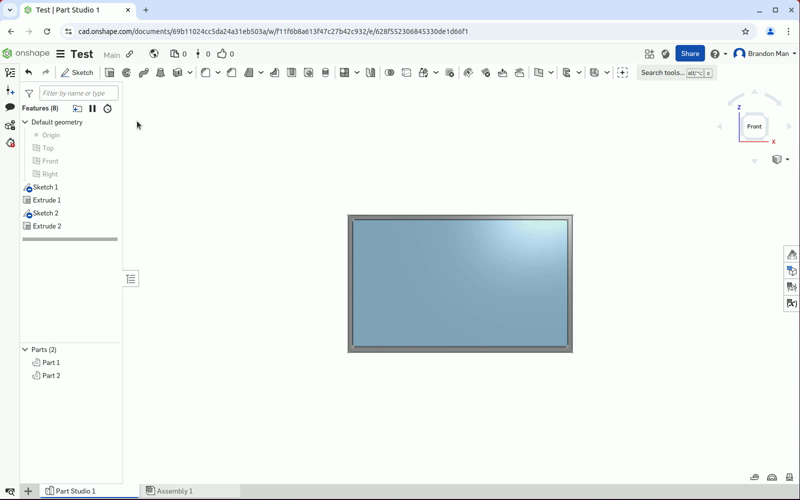
key(left, 2)
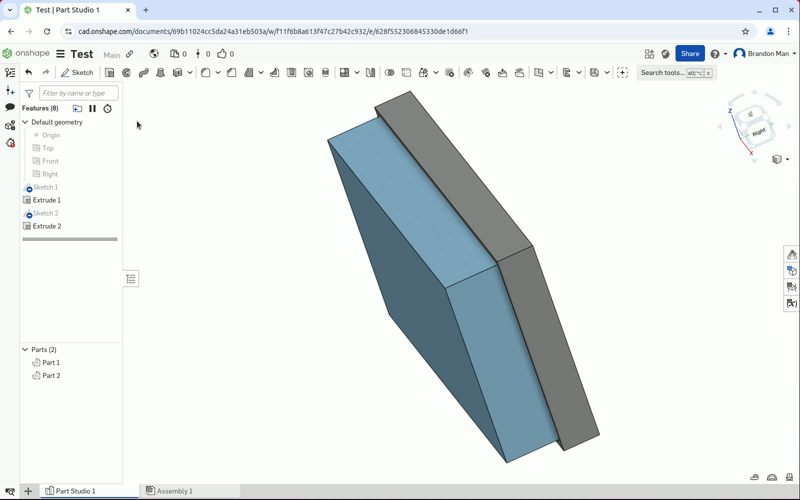
key(down, 2)
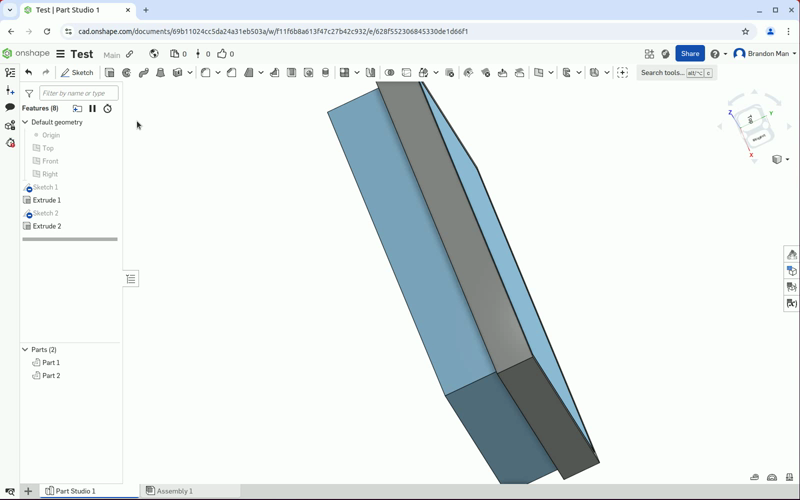
key(up, 2)
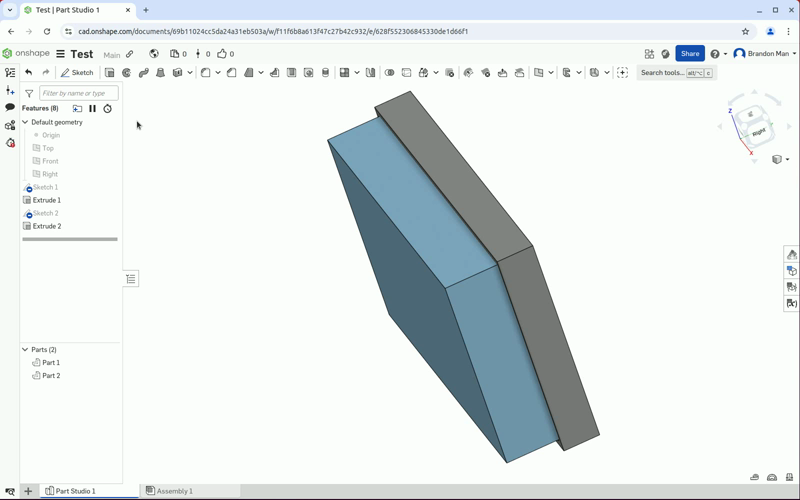
key(right, 2)
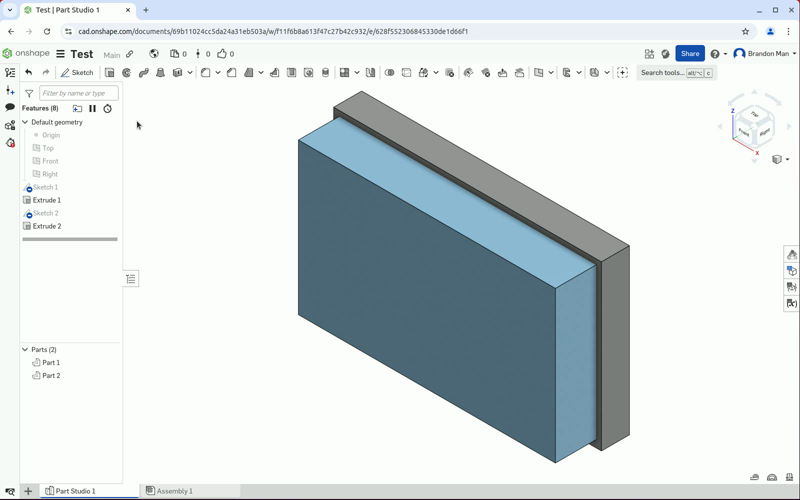
mouse_move(73, 189)
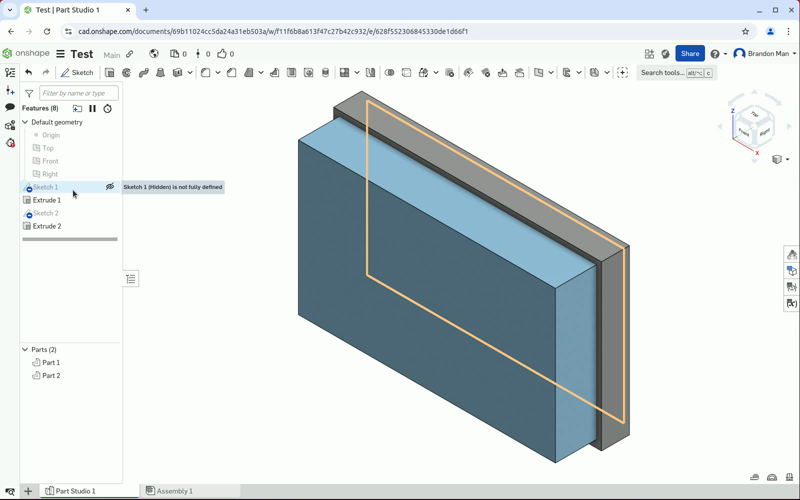
click(73, 189)